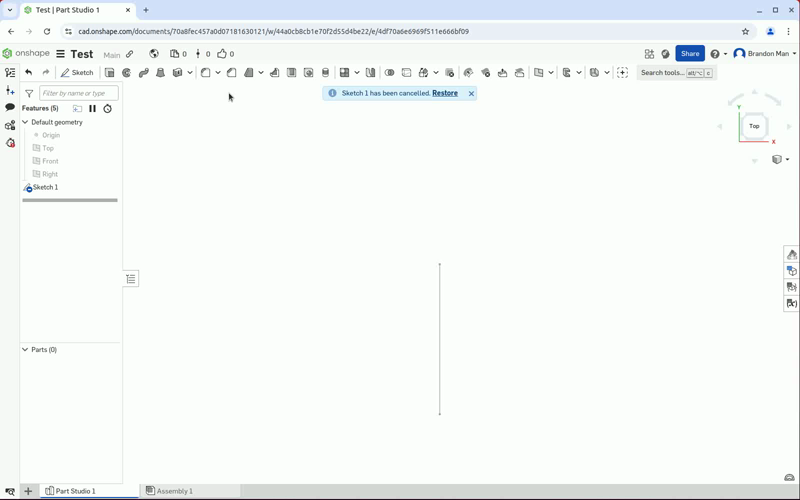
key(shift+h)
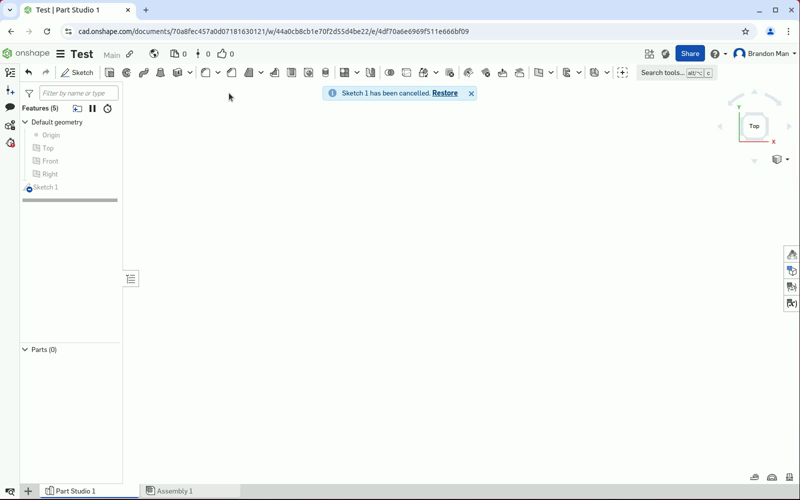
mouse_move(73, 352)
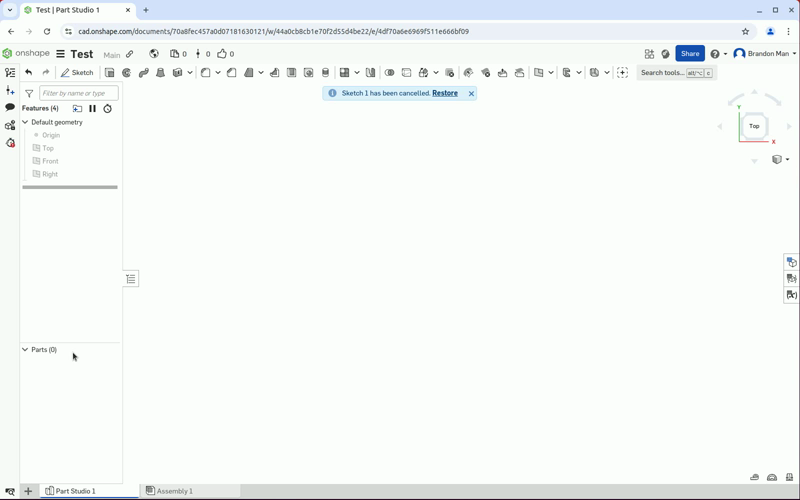
key(y)
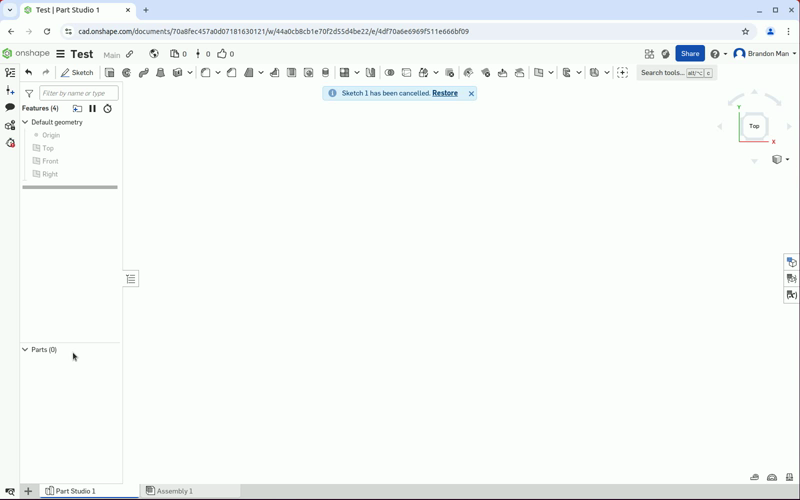
key(shift+p)
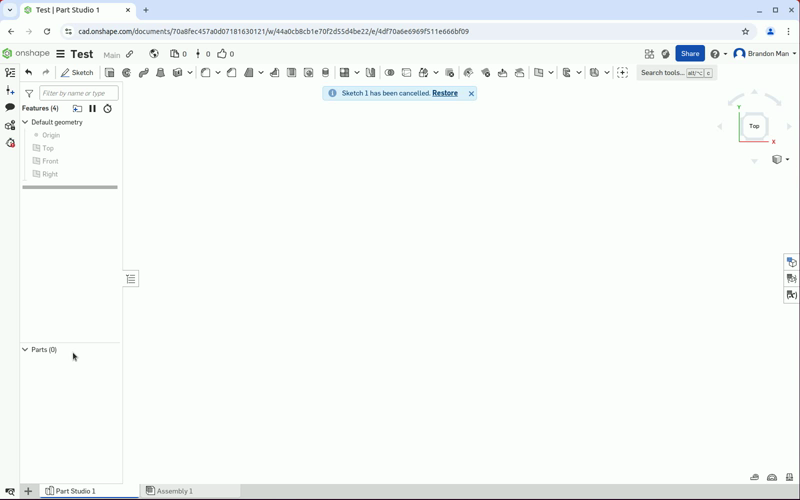
key(space)
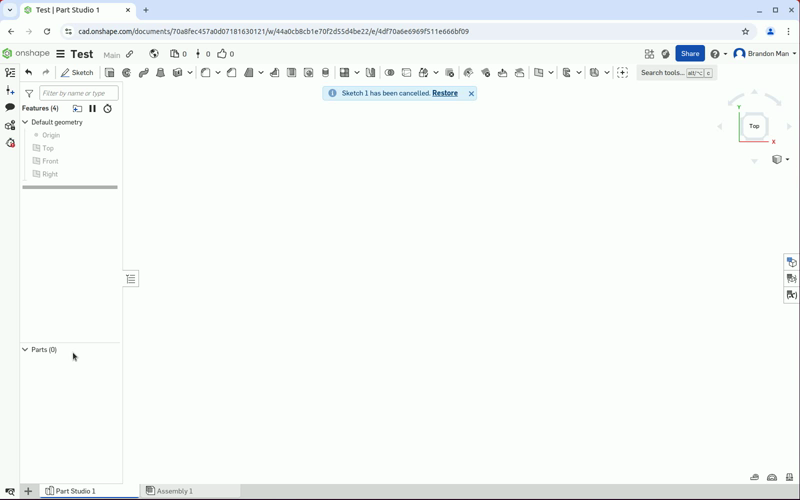
key_down(shift)
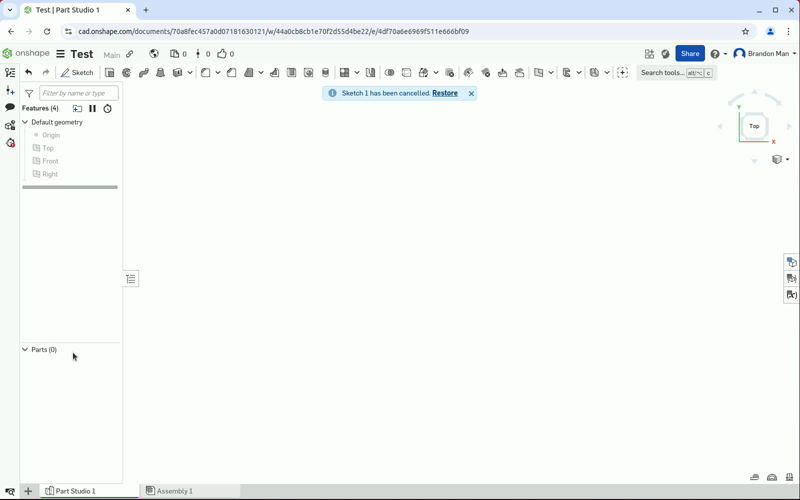
key(up)
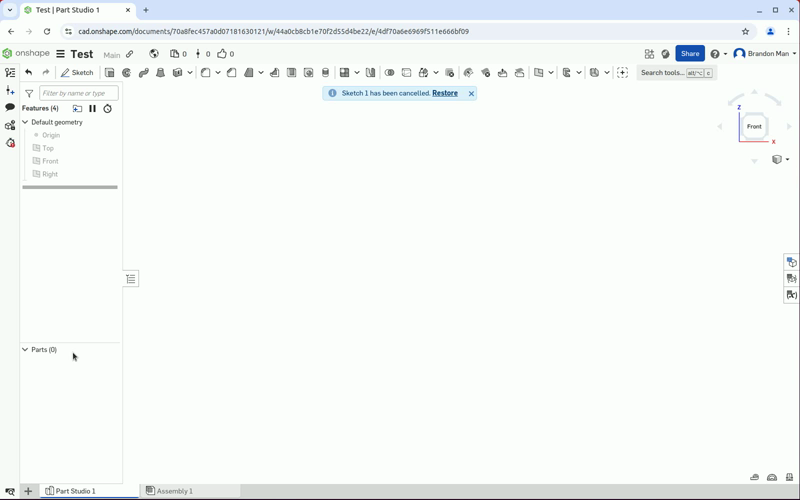
key_up(shift)
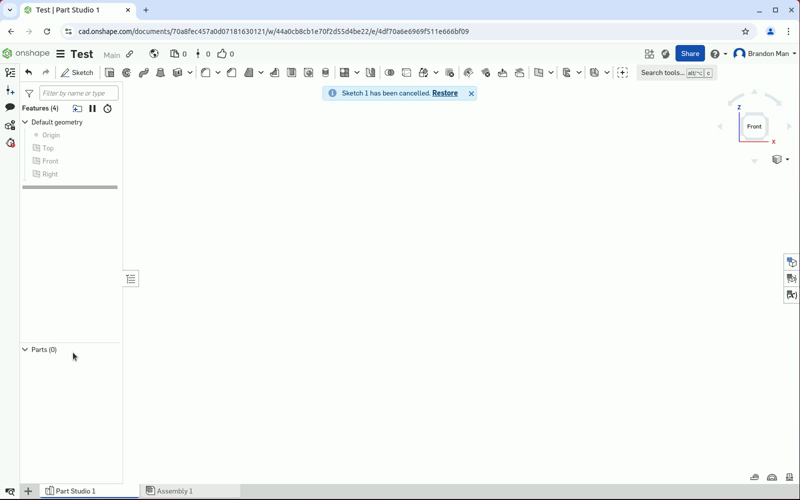
mouse_move(73, 352)
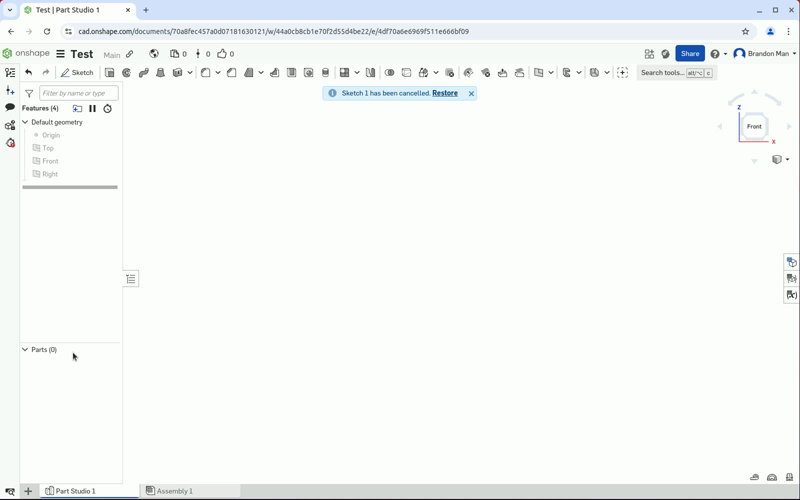
key(shift+y)
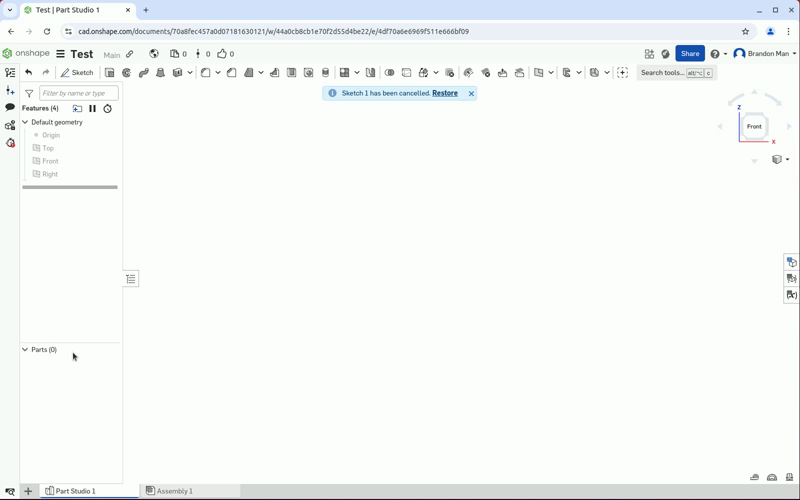
key(shift+s)
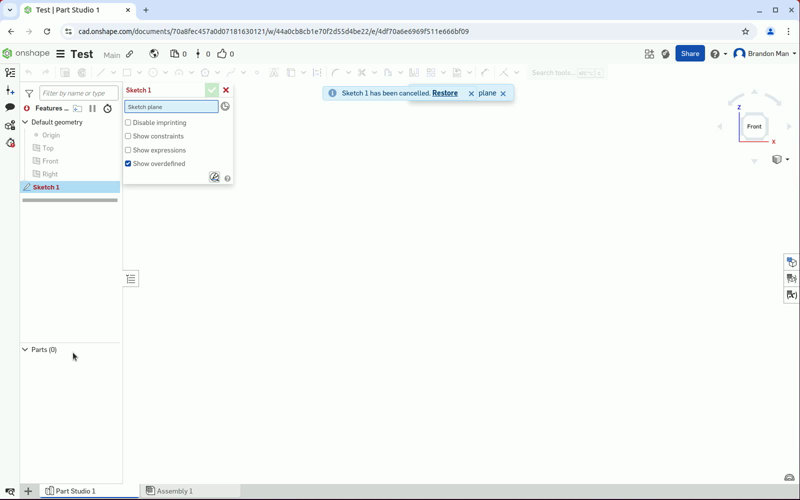
mouse_move(73, 163)
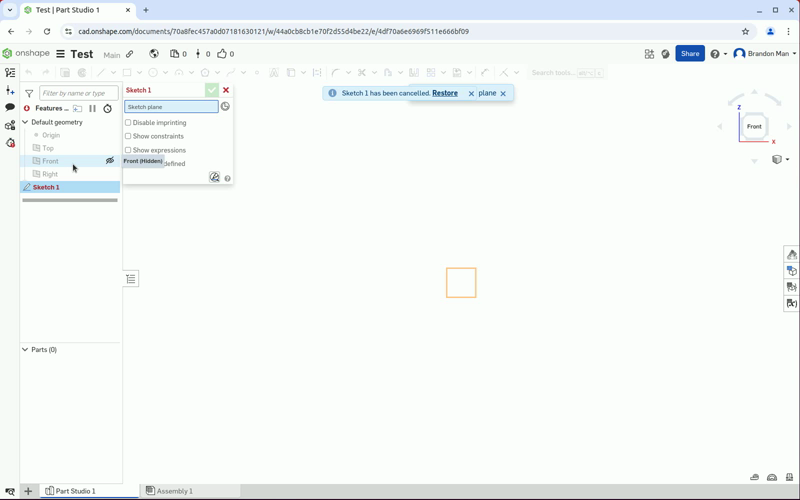
click(73, 163)
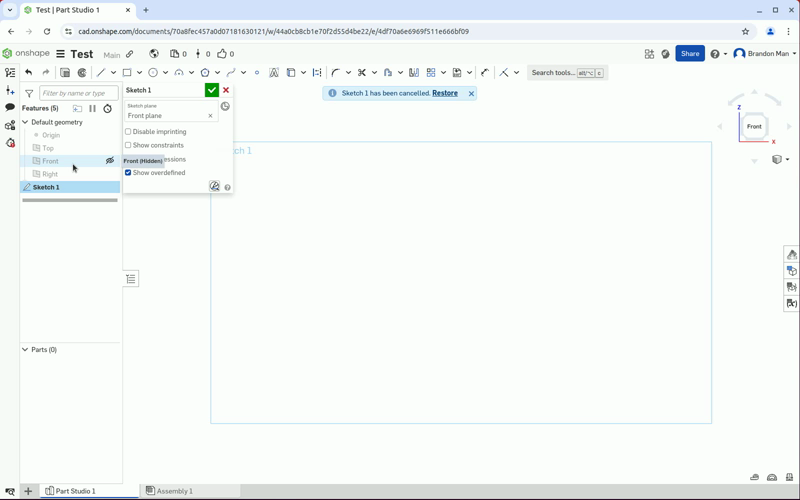
mouse_move(73, 352)
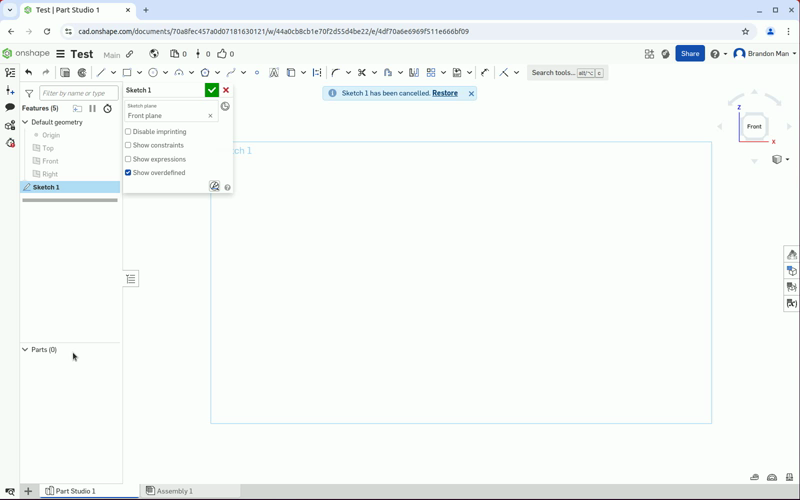
key(y)
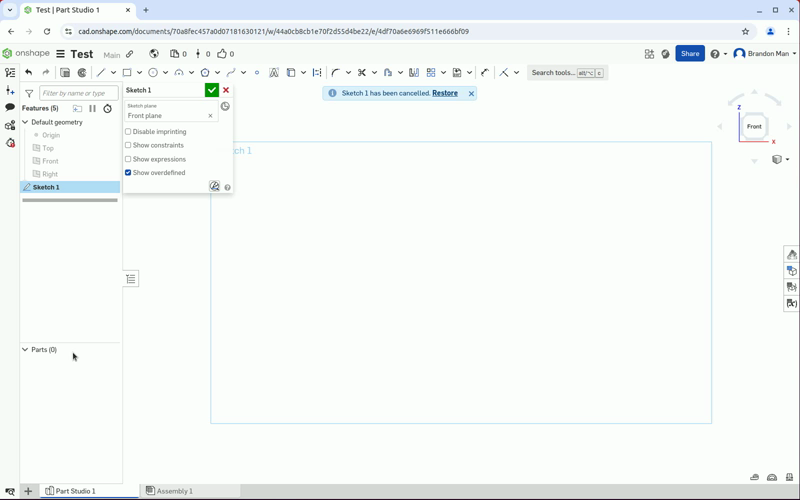
key(c)
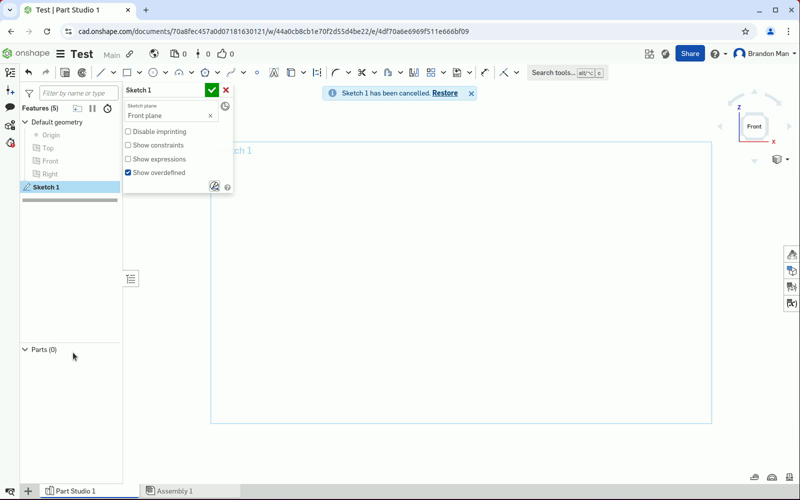
key_down(shift)
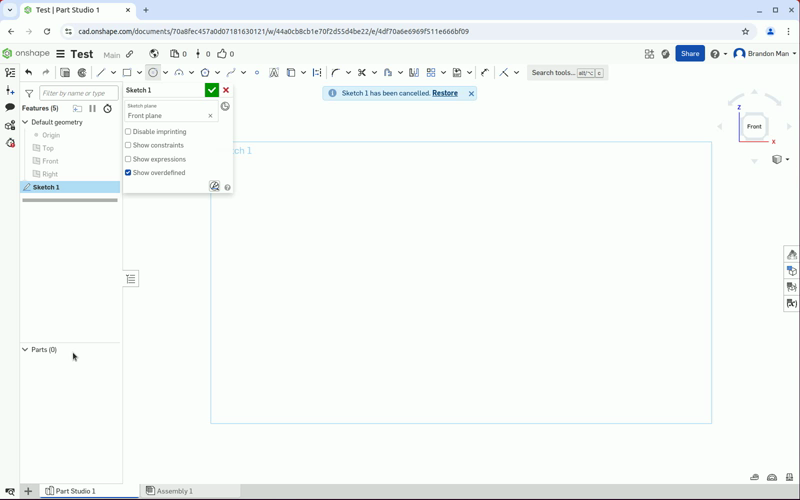
mouse_move(461, 282)
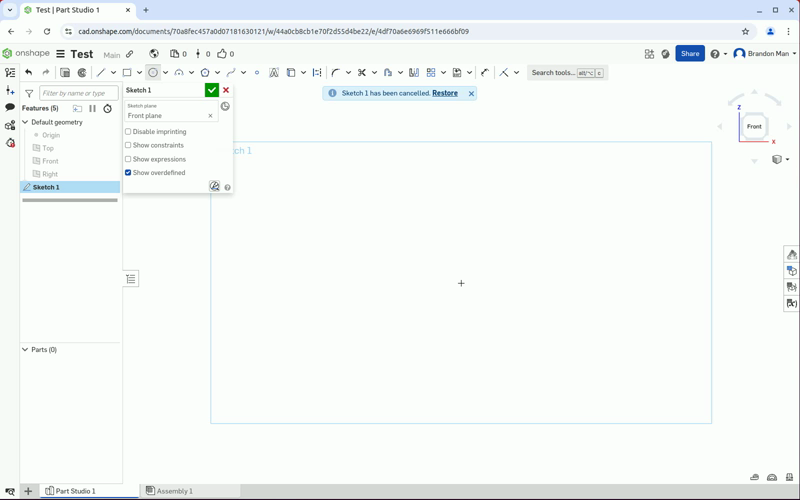
click(461, 282)
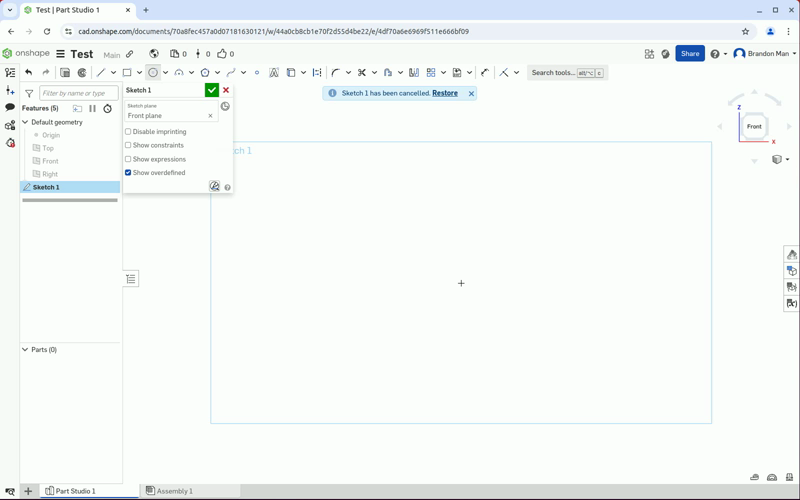
key_up(shift)
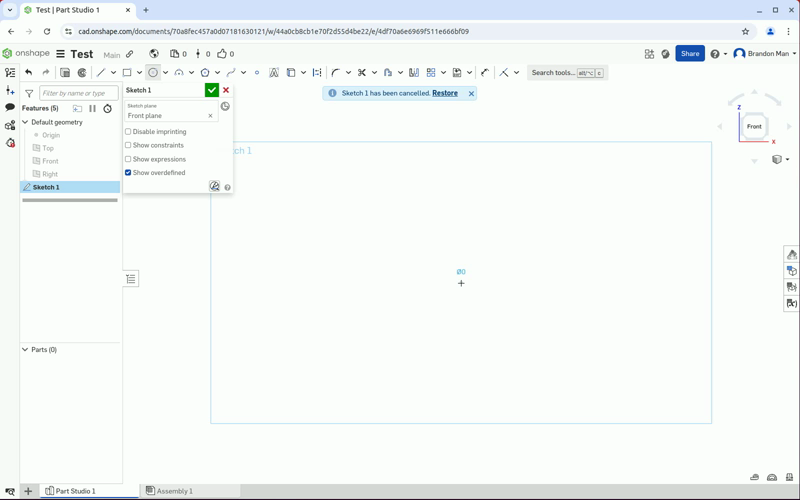
mouse_move(574, 282)
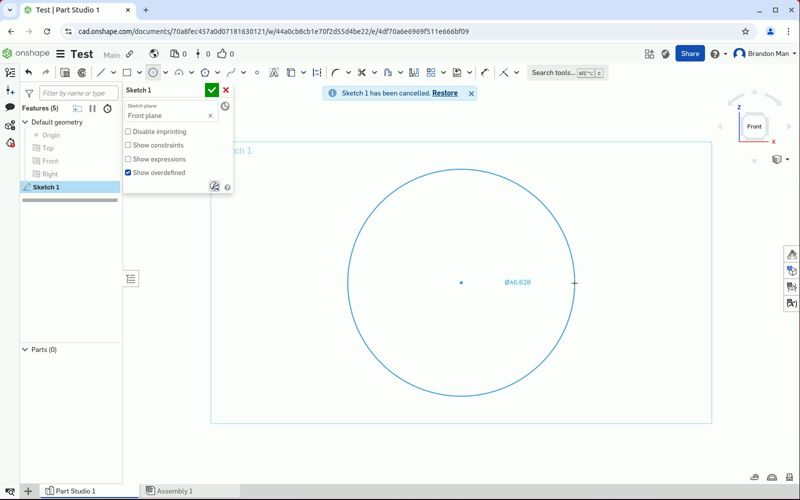
click(574, 282)
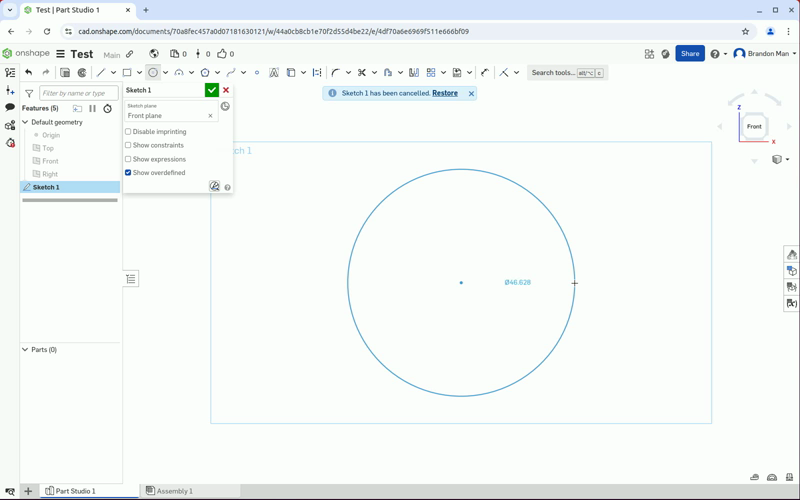
key(esc)
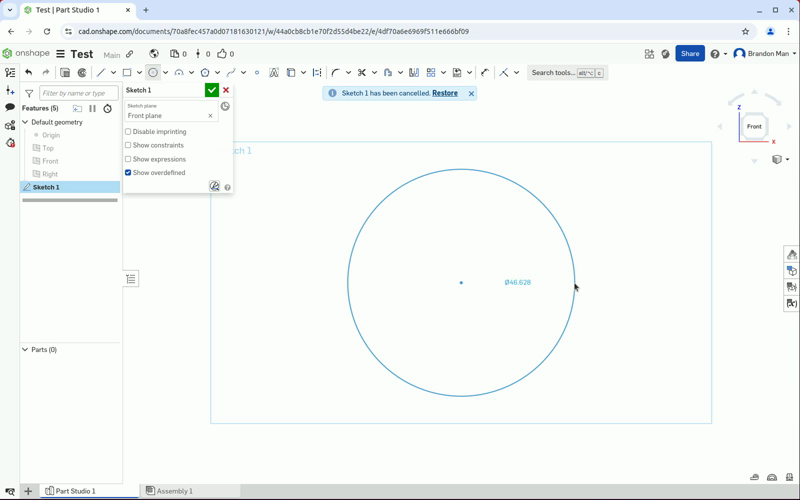
mouse_move(422, 262)
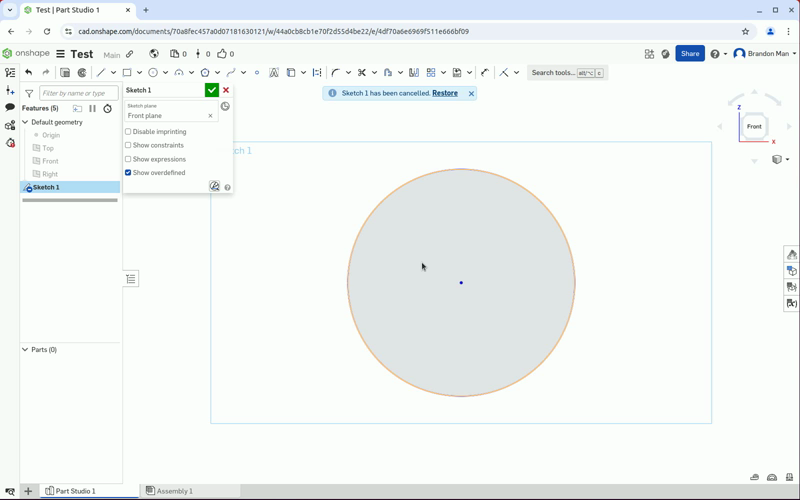
click(422, 262)
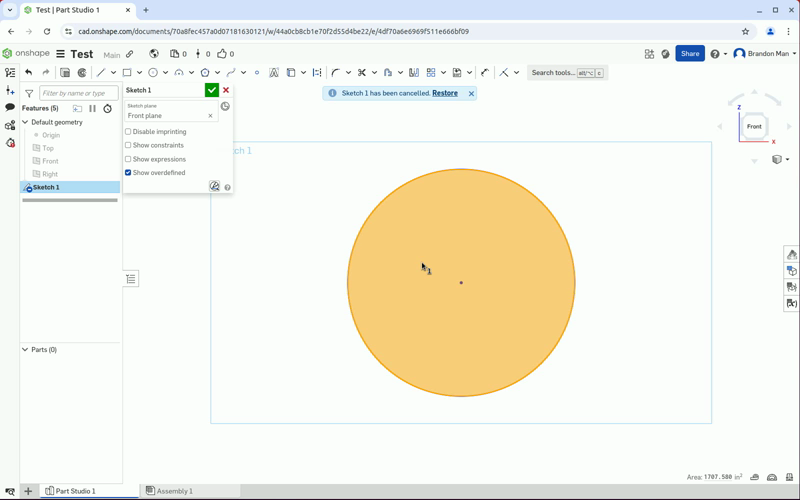
mouse_move(73, 352)
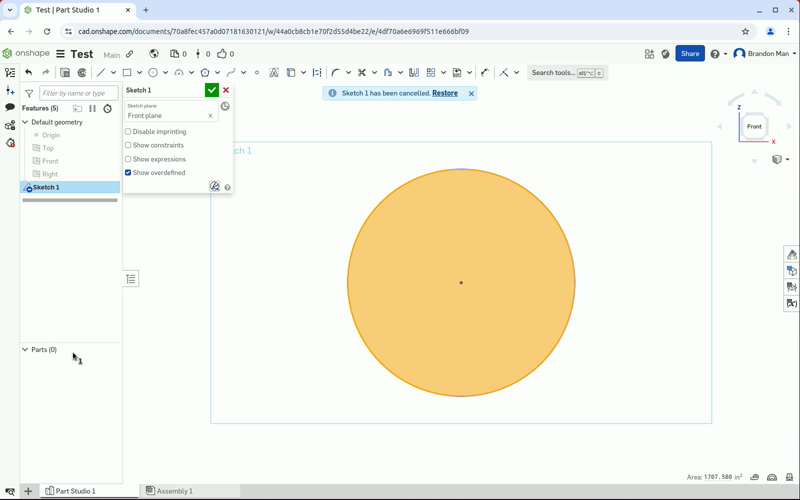
key(shift+y)
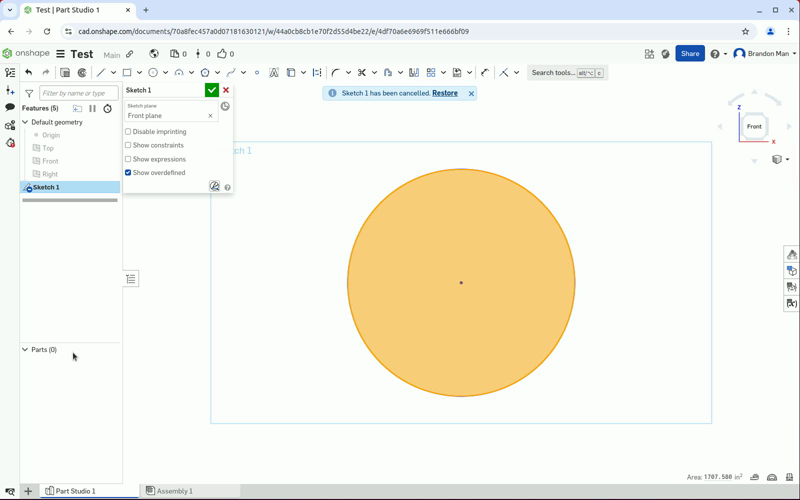
key(shift+e)
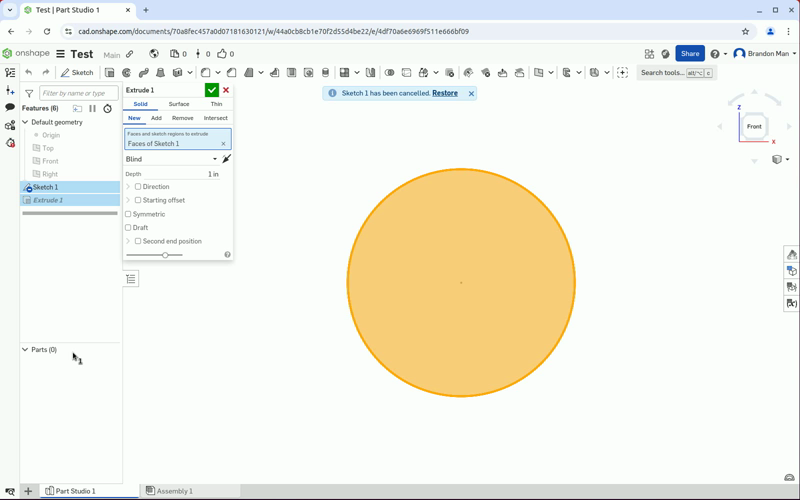
mouse_move(143, 106)
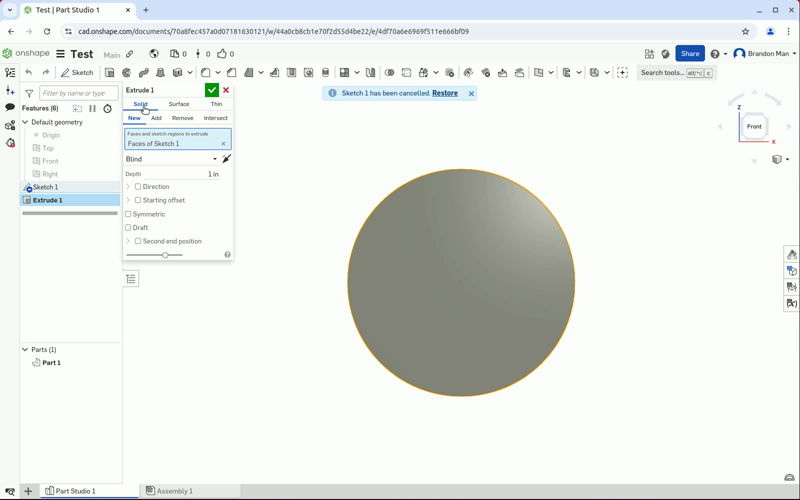
click(143, 106)
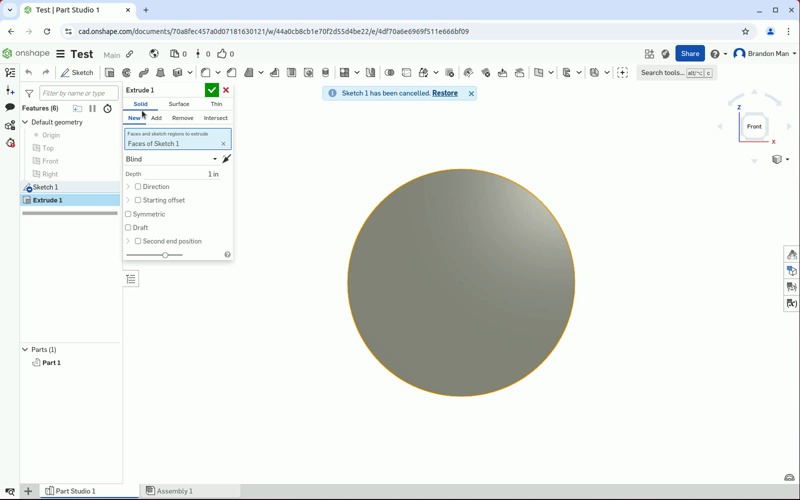
mouse_move(137, 120)
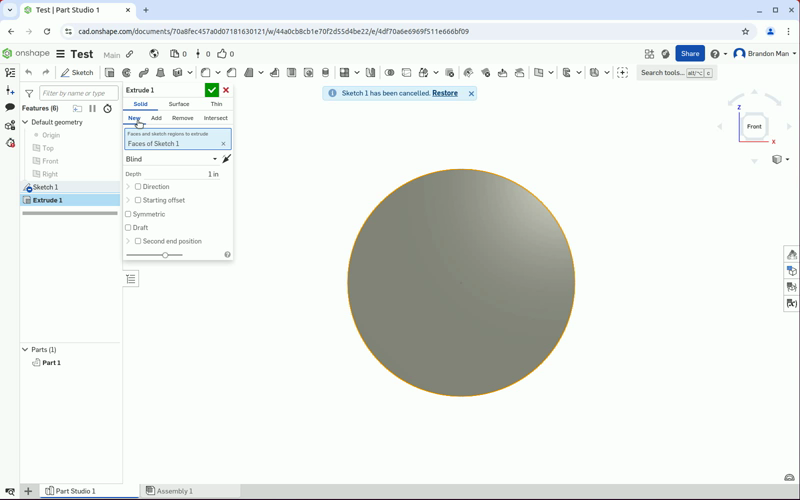
click(137, 120)
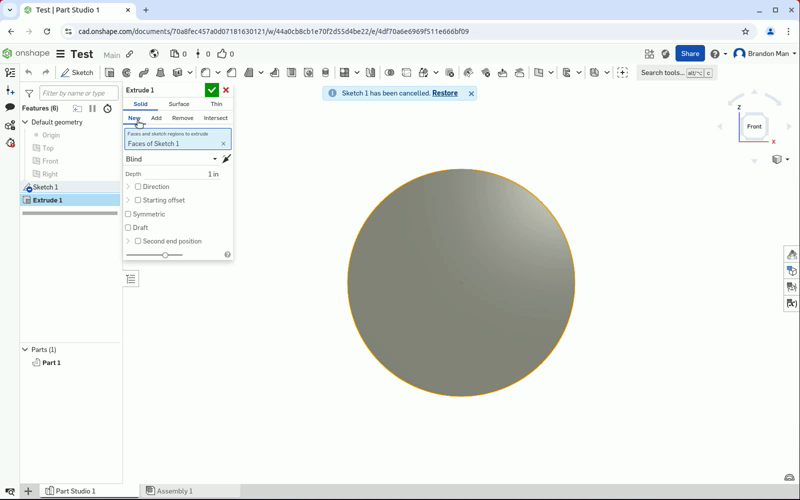
key(tab, 4)
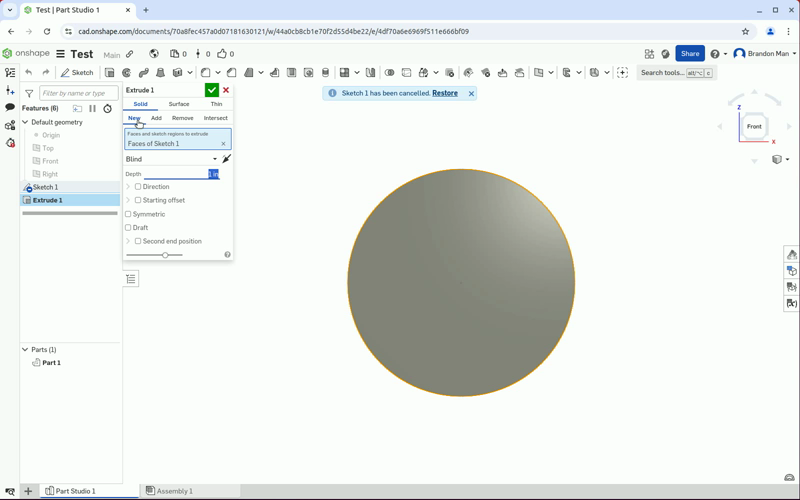
text(1.444)
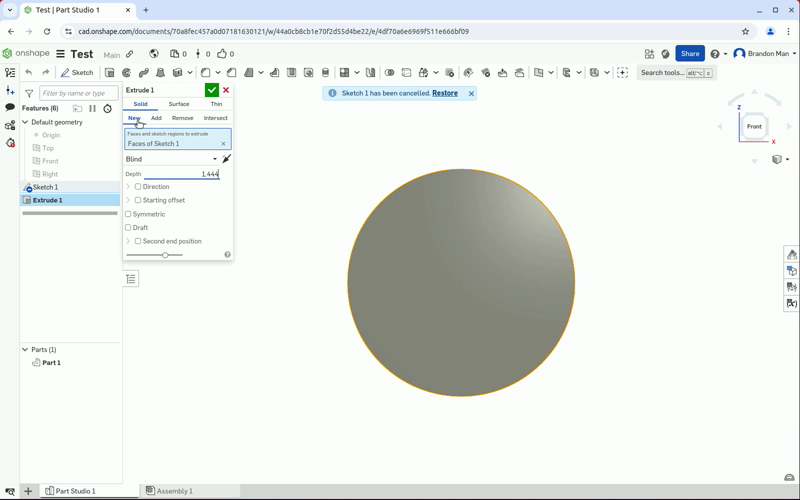
key(enter)
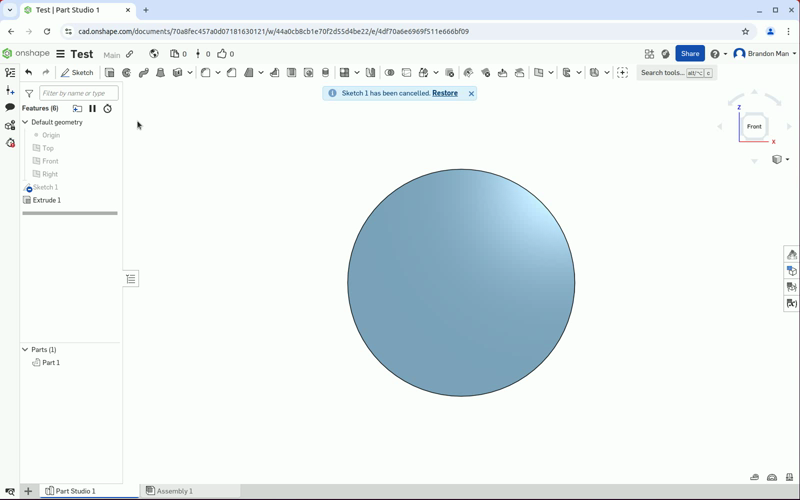
key(shift+h)
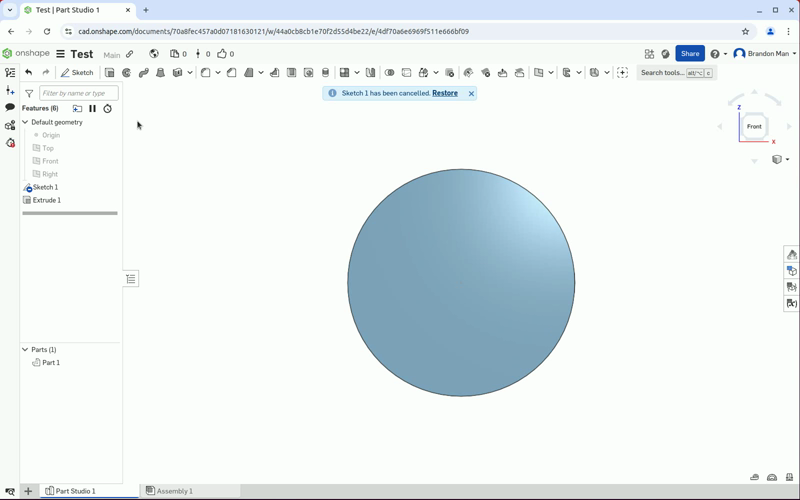
key(shift+h)
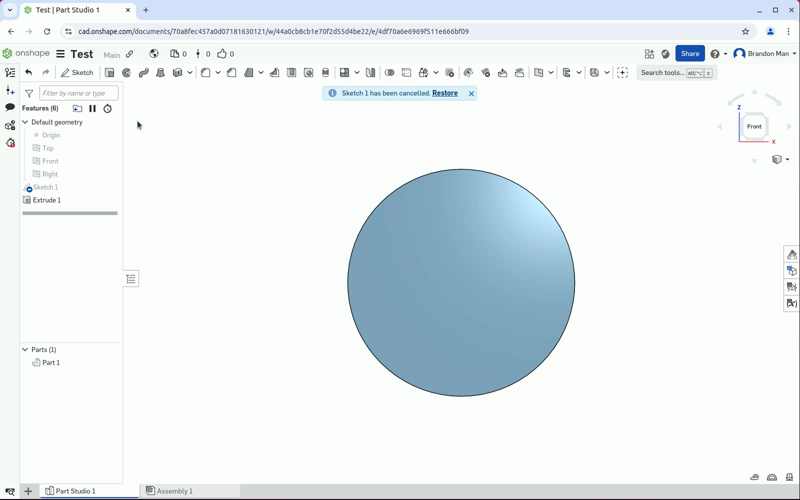
mouse_move(73, 189)
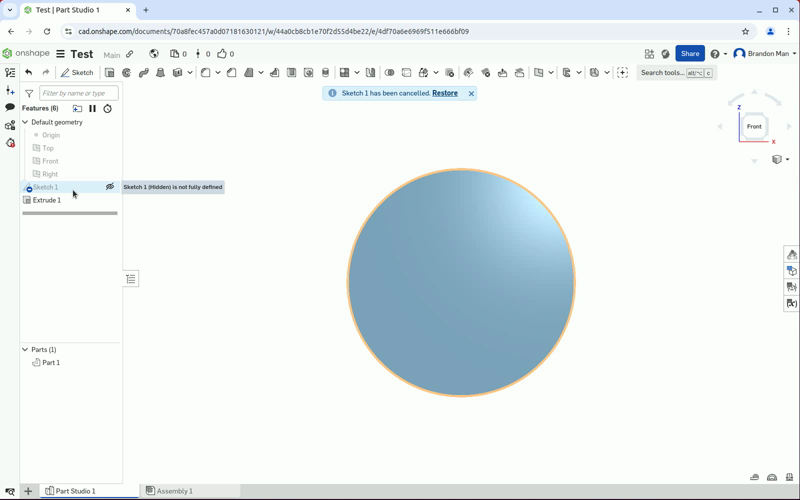
click(73, 189)
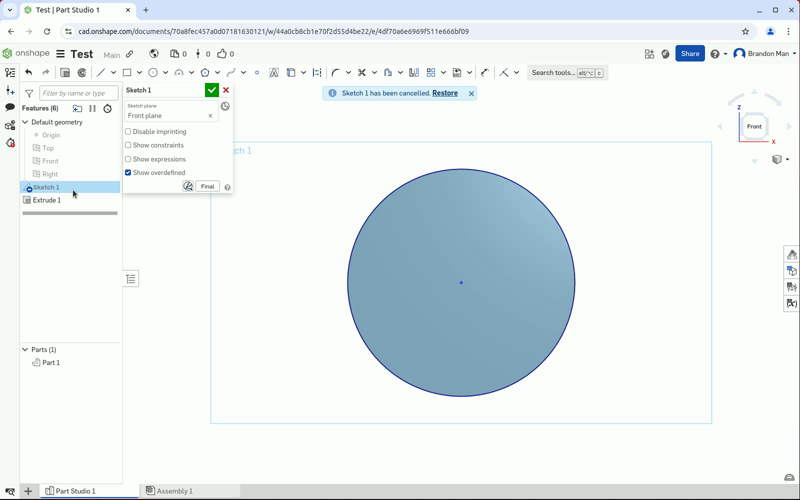
mouse_move(229, 92)
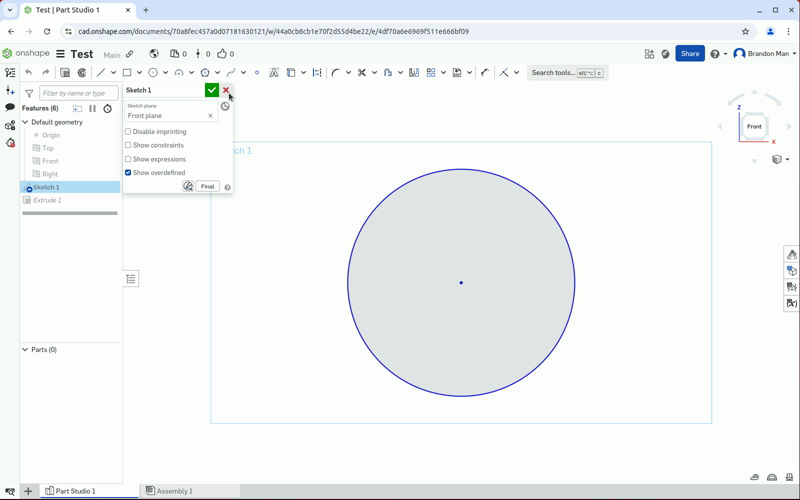
click(229, 92)
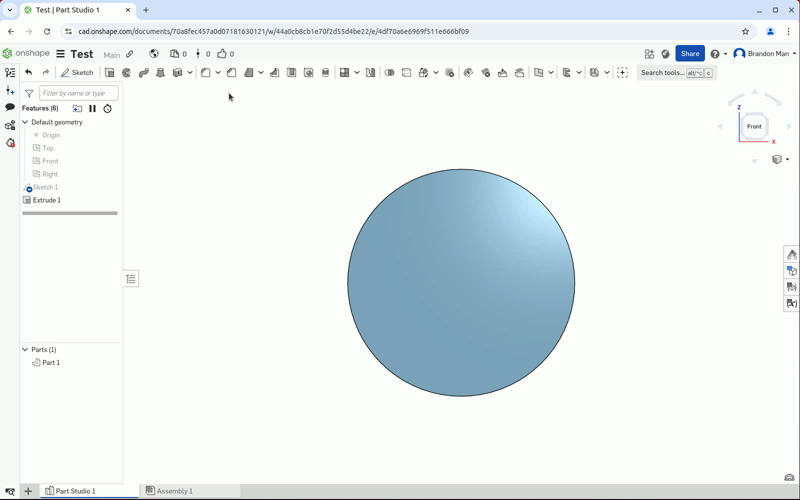
mouse_move(541, 75)
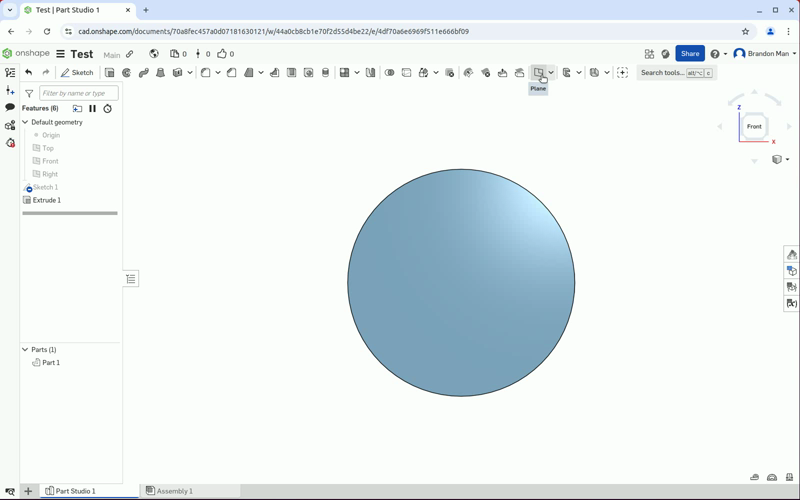
click(541, 75)
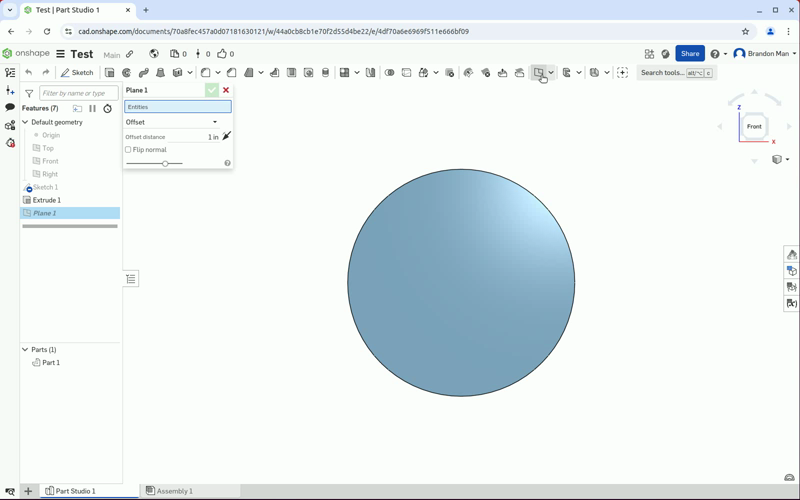
mouse_move(73, 163)
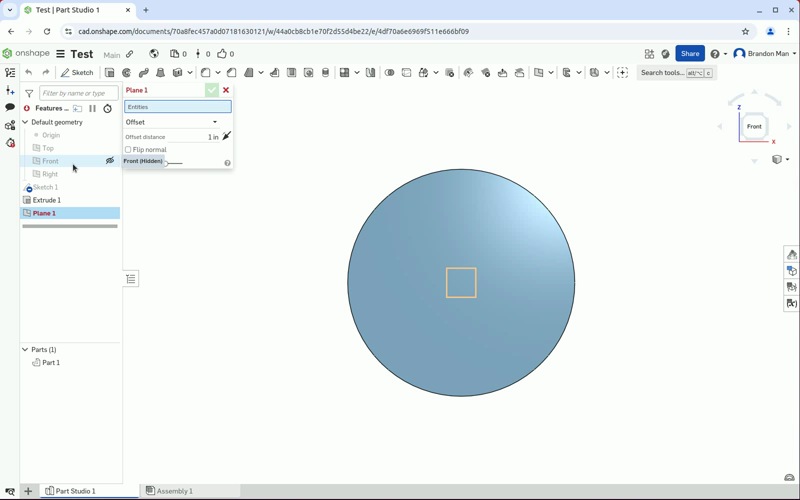
click(73, 163)
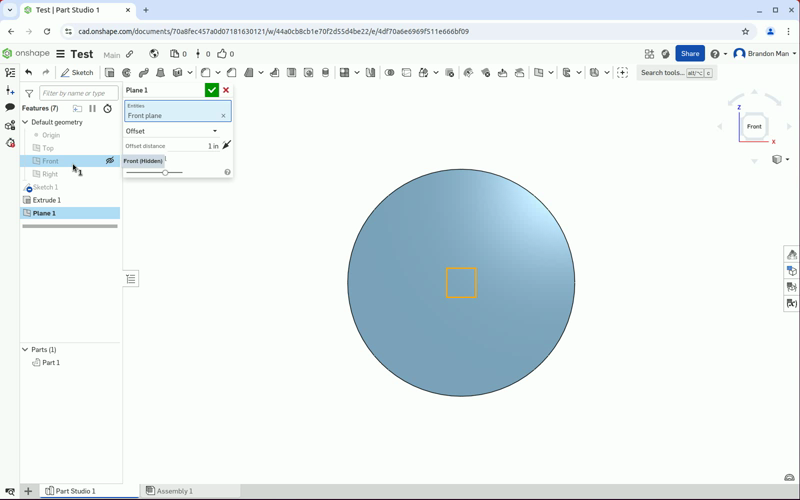
key(tab, 2)
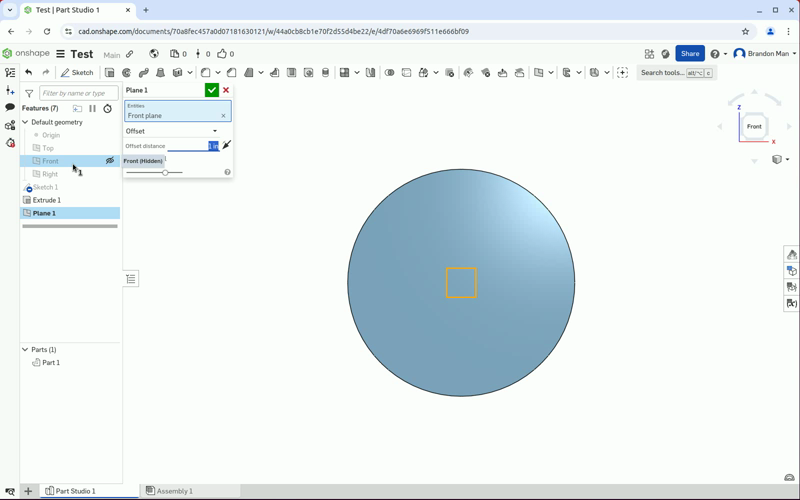
text(1.448)
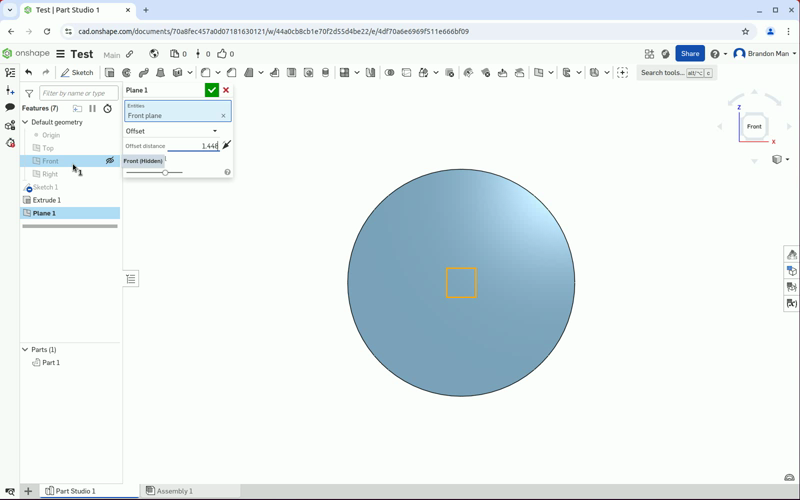
key(enter, 2)
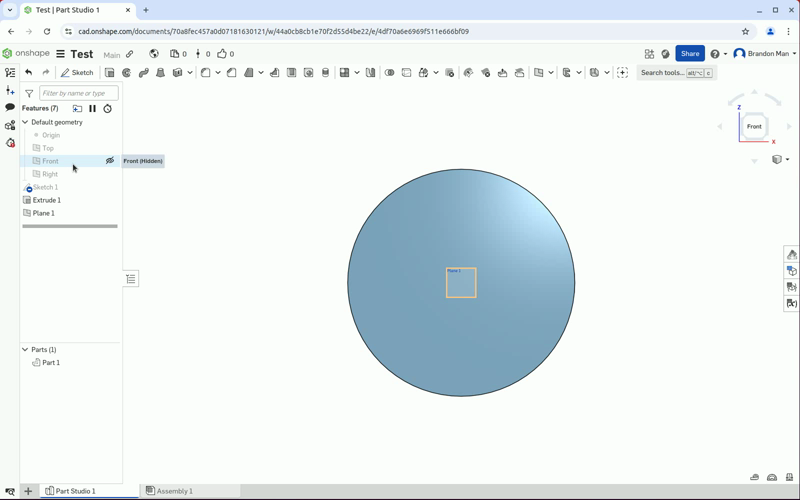
key(shift+s)
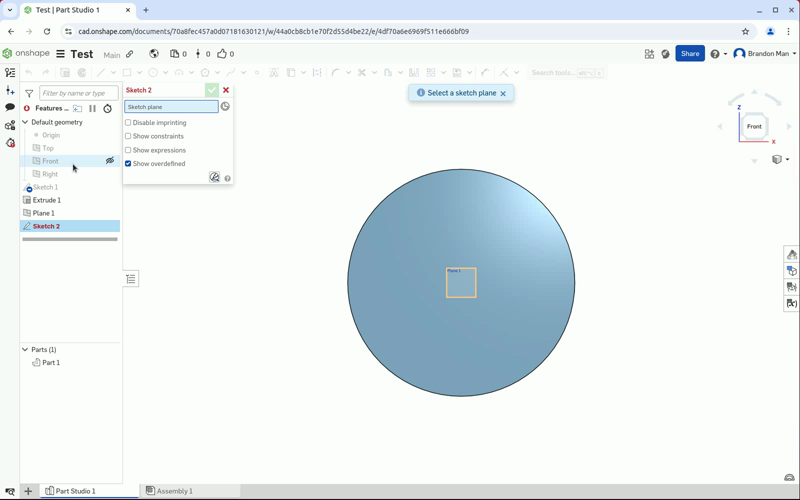
mouse_move(73, 215)
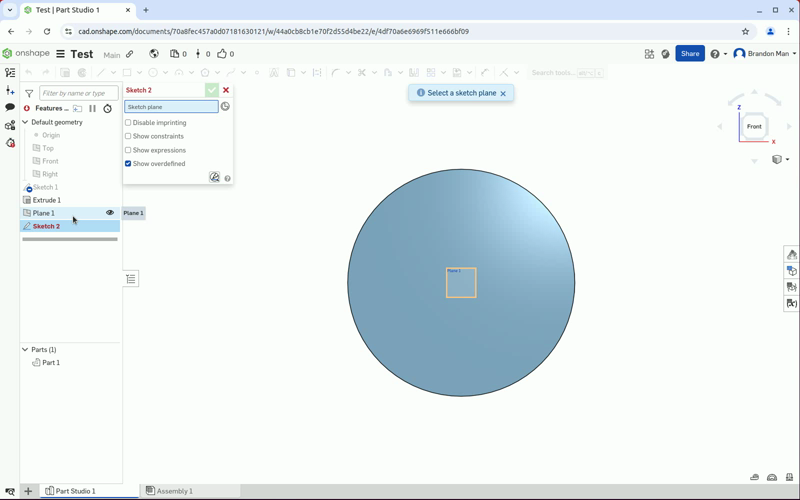
click(73, 215)
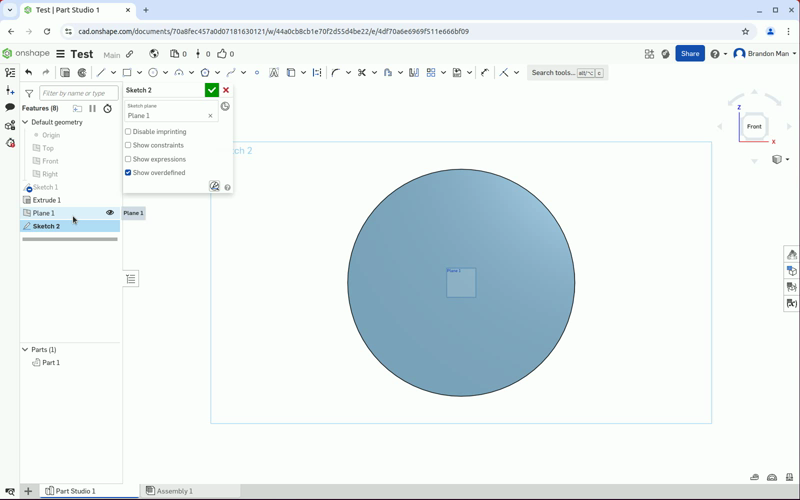
mouse_move(73, 352)
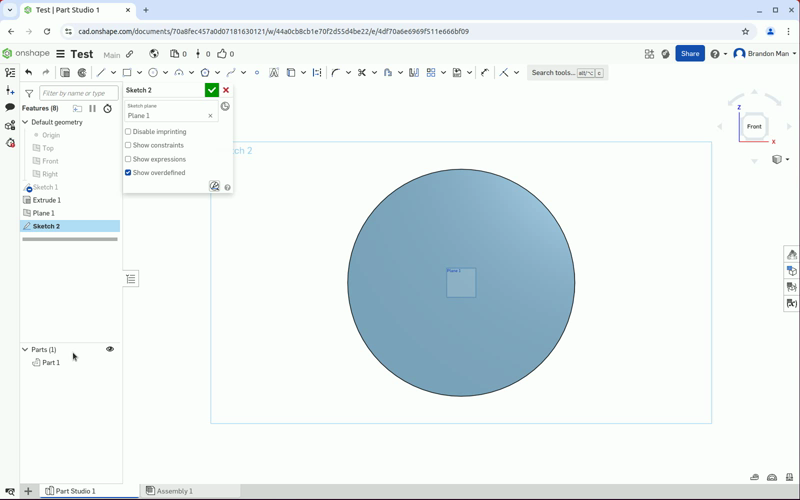
key(y)
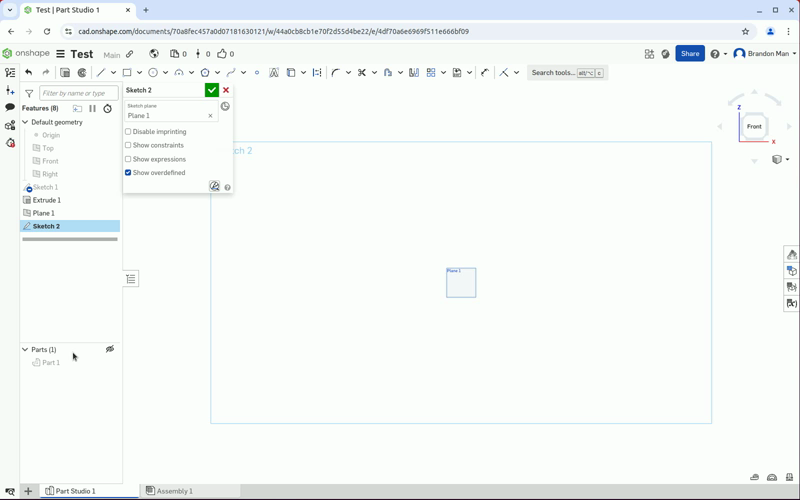
key(c)
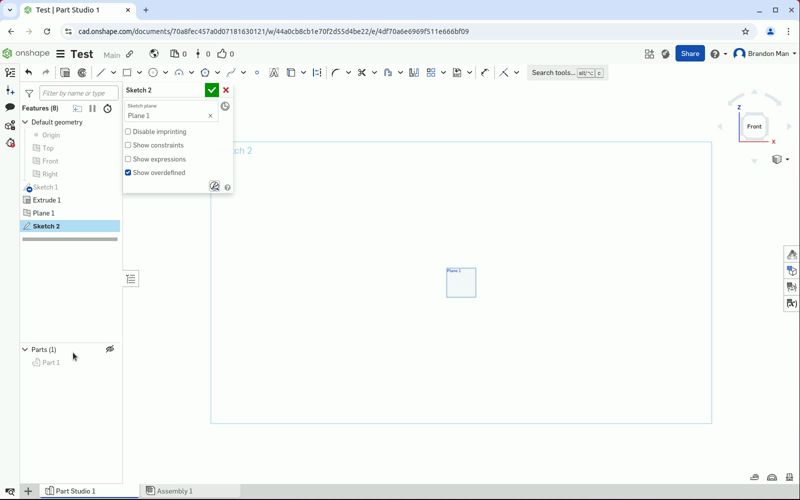
key_down(shift)
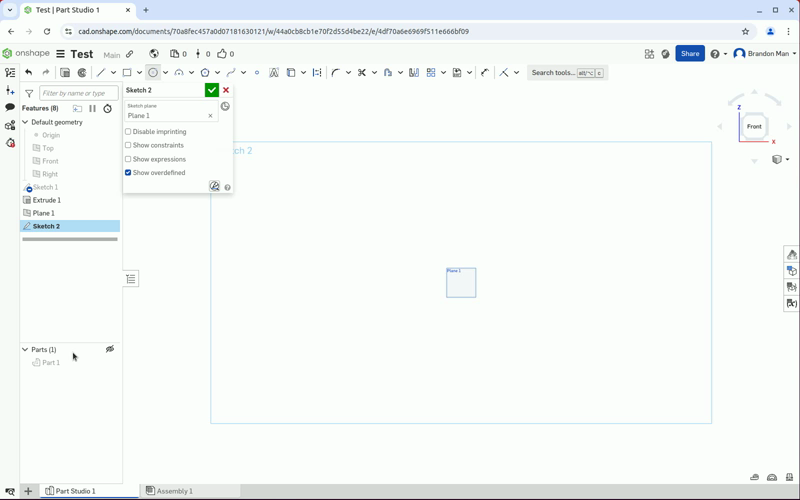
mouse_move(461, 282)
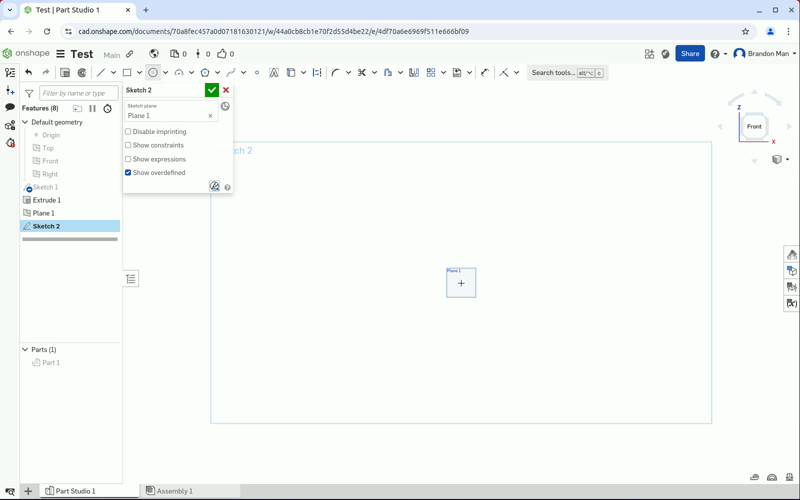
click(461, 282)
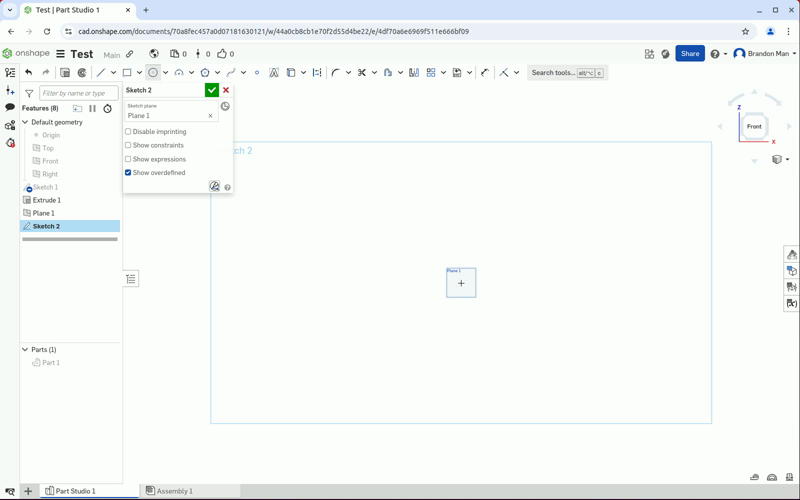
key_up(shift)
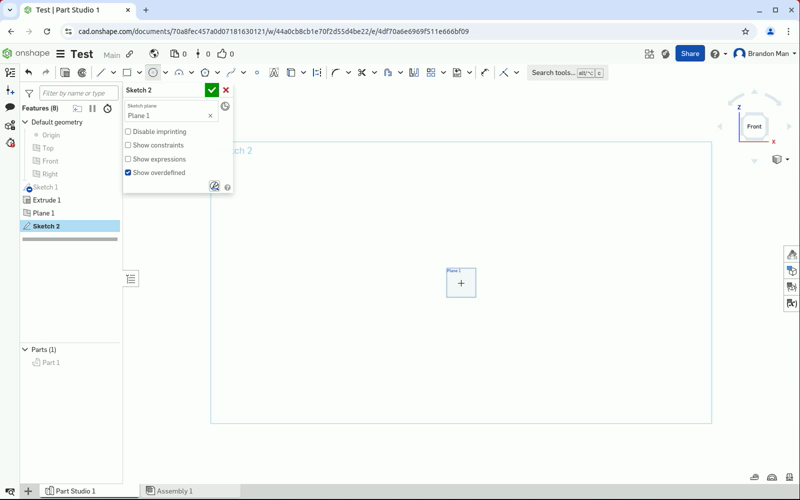
mouse_move(567, 282)
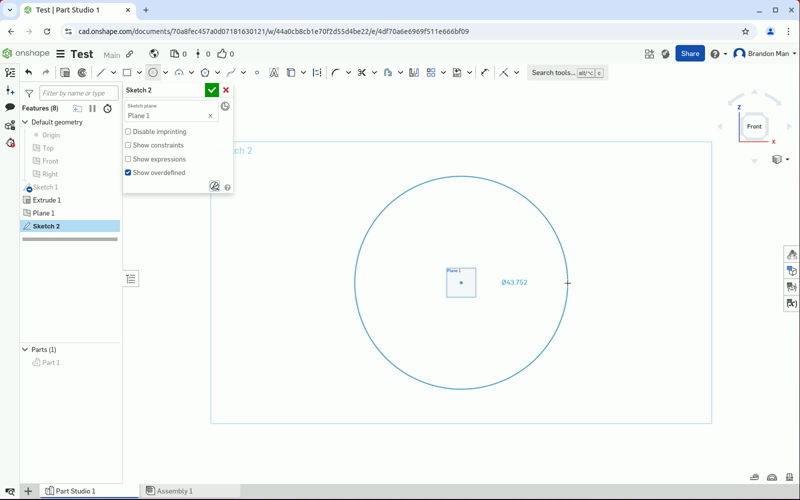
click(567, 282)
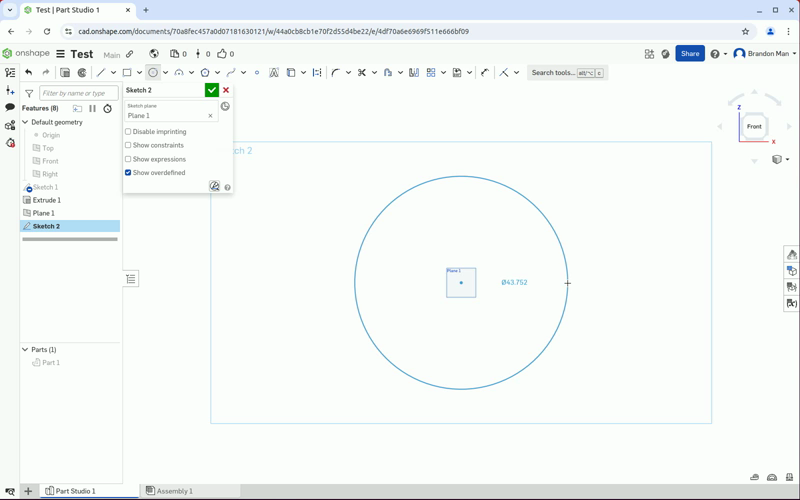
key(esc)
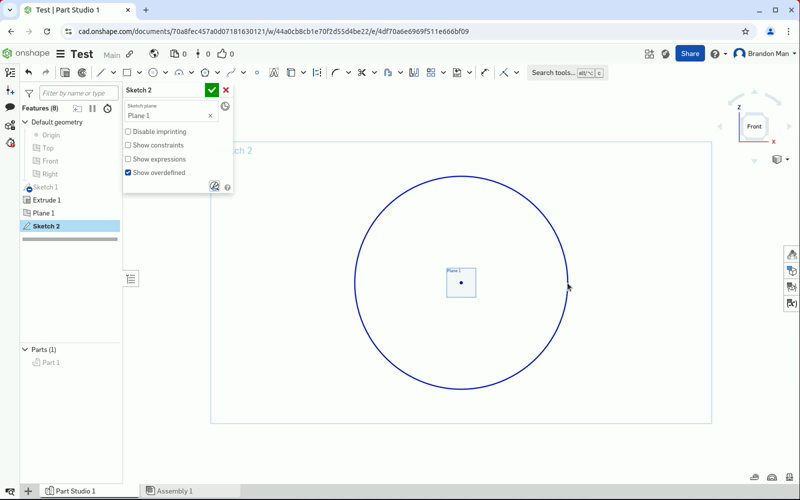
key(c)
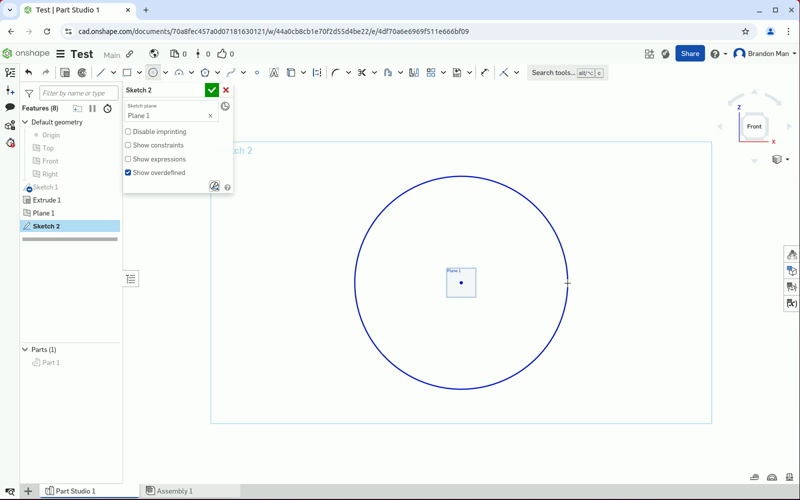
key_down(shift)
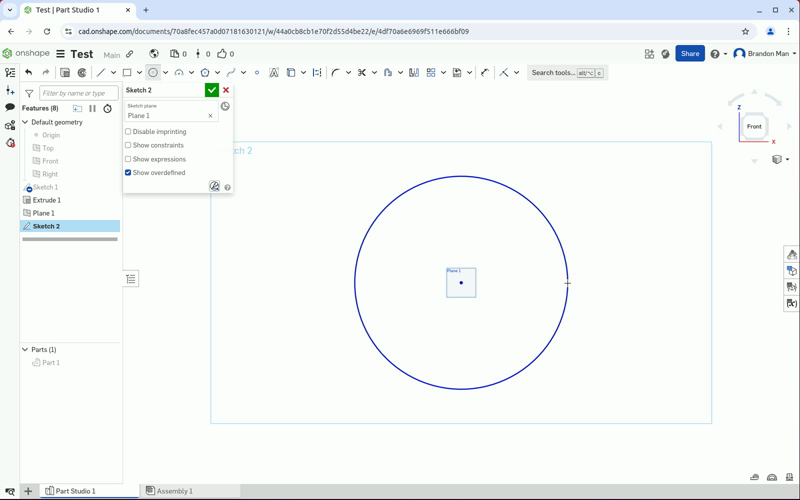
mouse_move(461, 282)
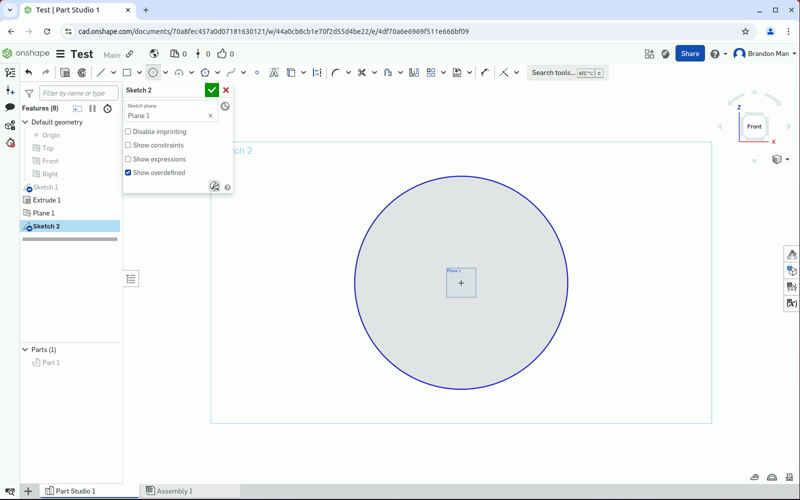
click(461, 282)
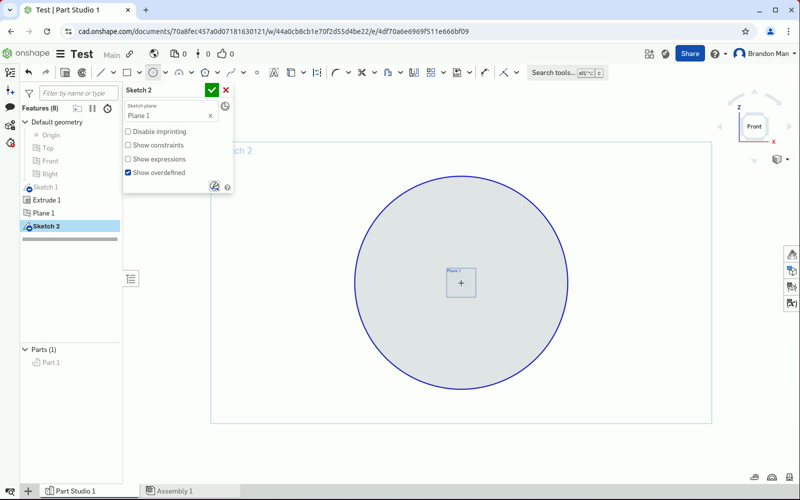
key_up(shift)
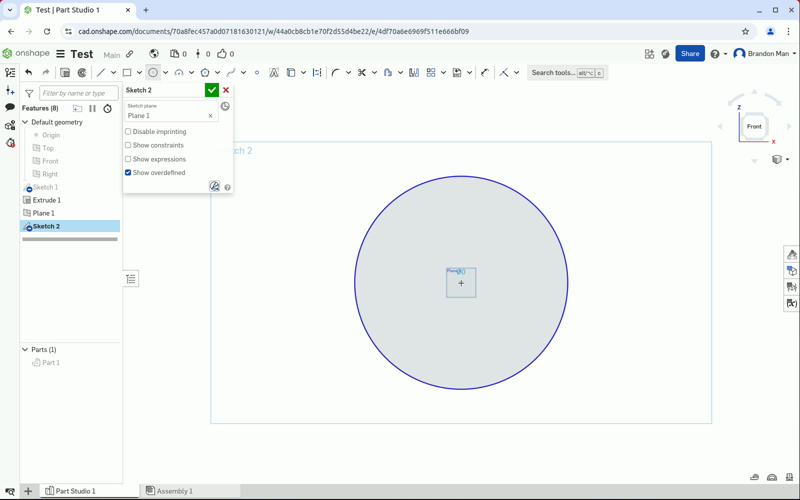
mouse_move(558, 282)
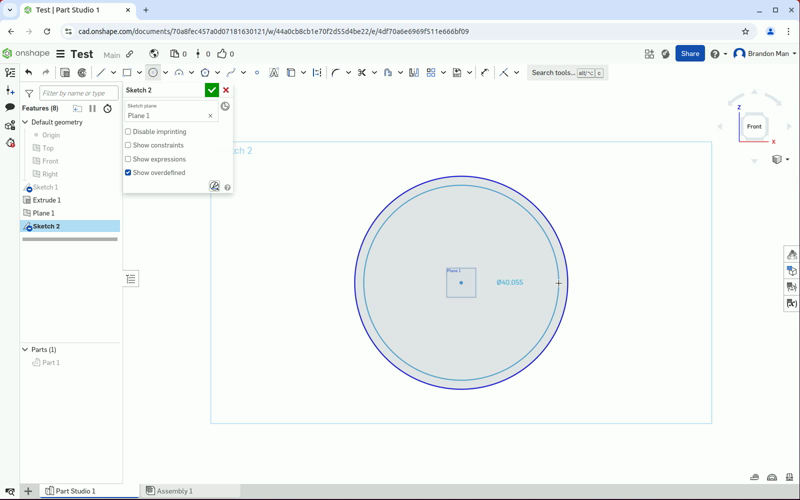
click(558, 282)
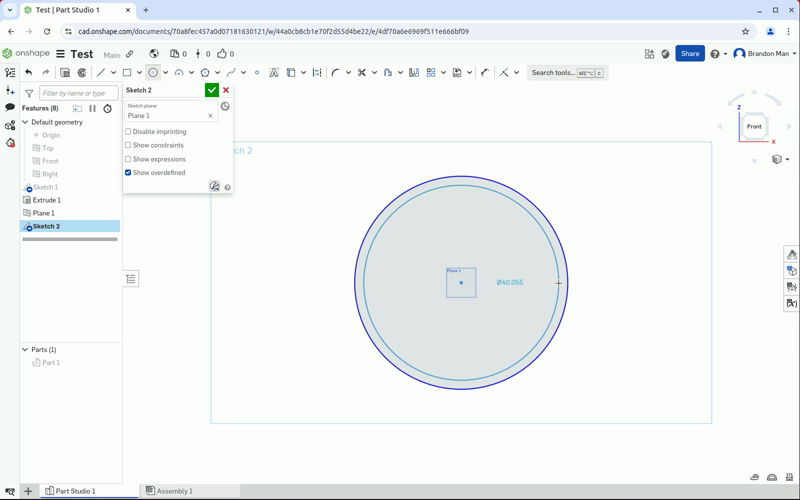
key(esc)
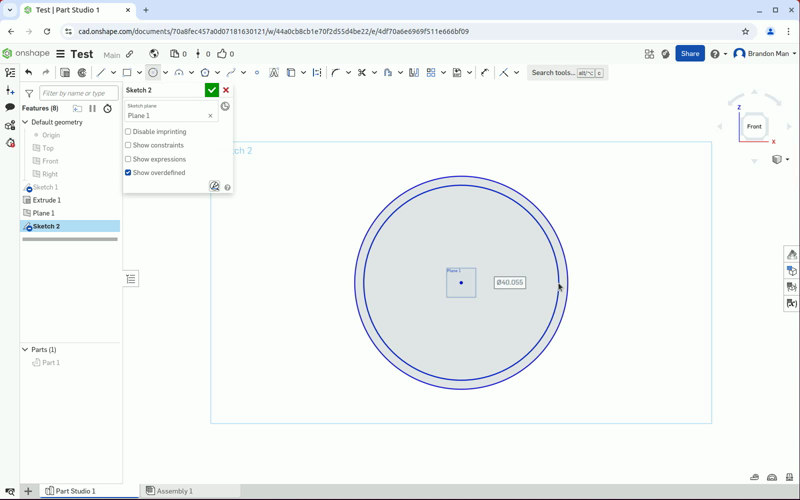
mouse_move(408, 197)
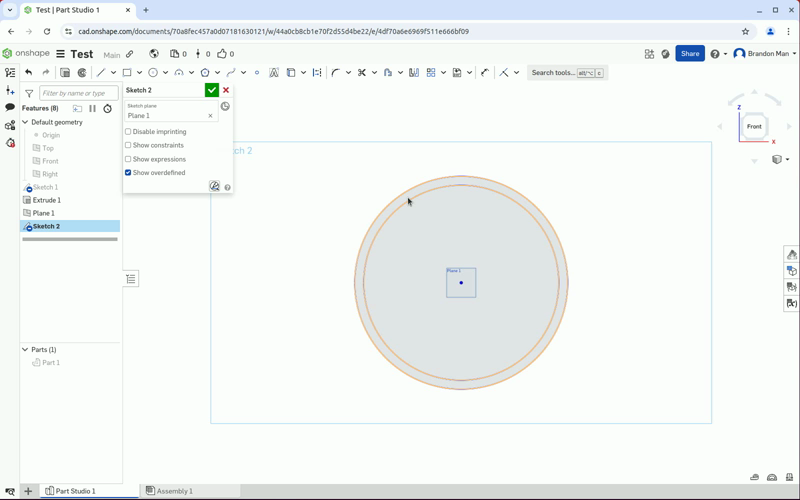
click(408, 197)
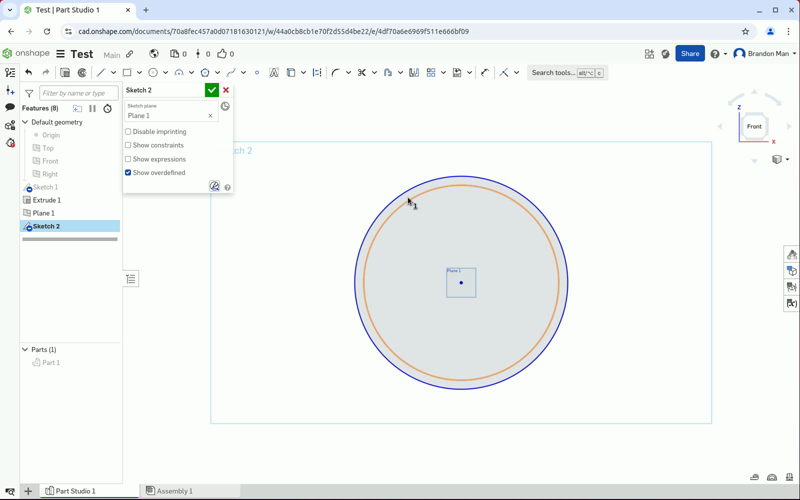
mouse_move(73, 352)
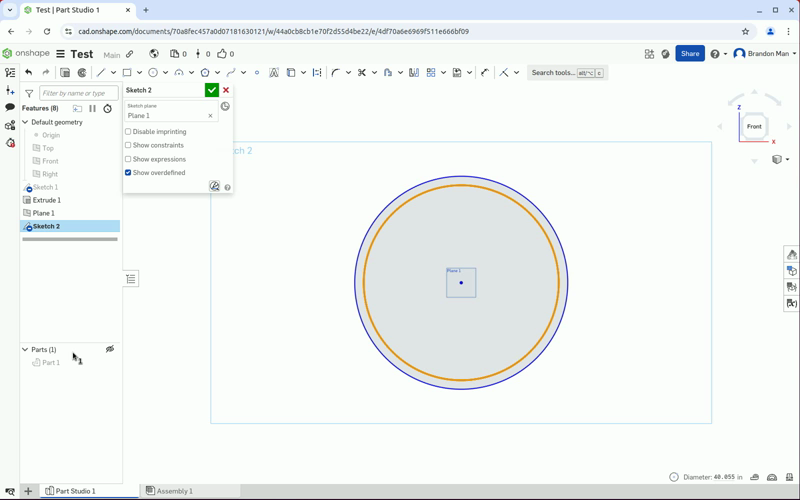
key(shift+y)
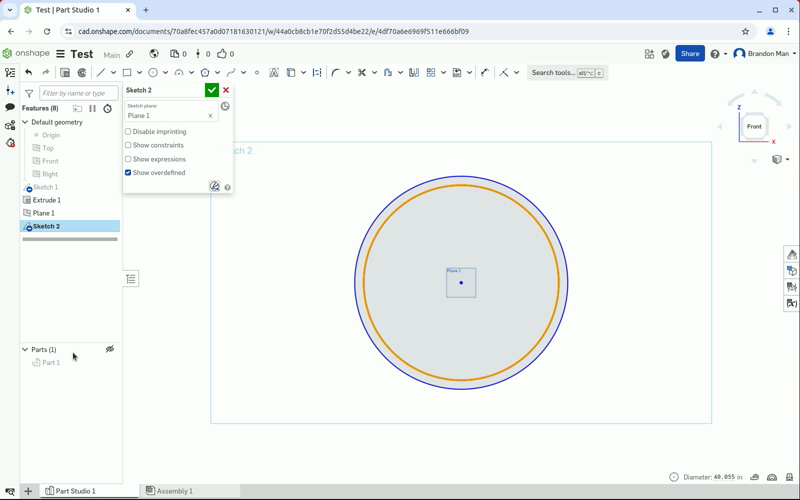
key(shift+e)
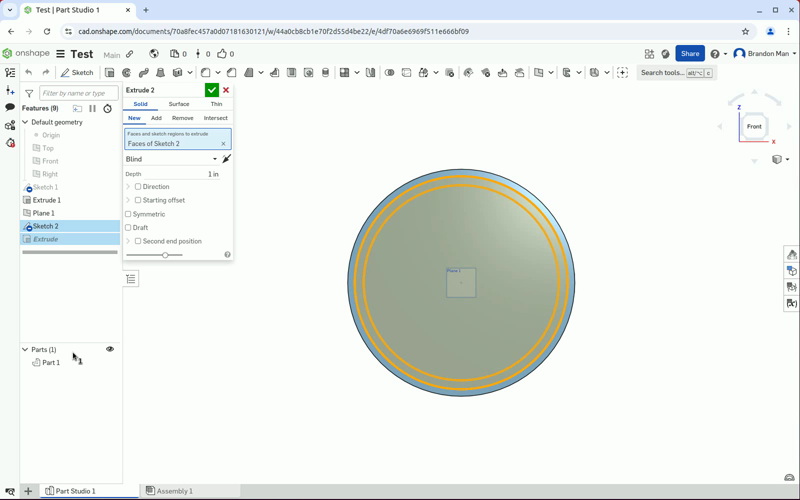
mouse_move(143, 106)
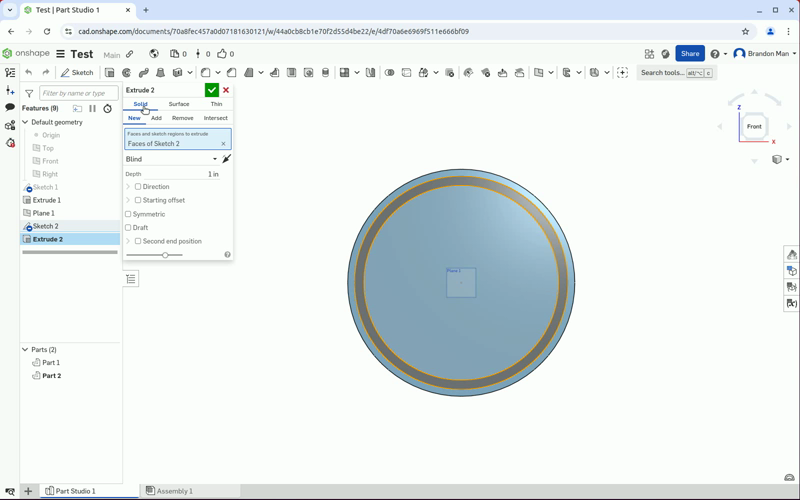
click(143, 106)
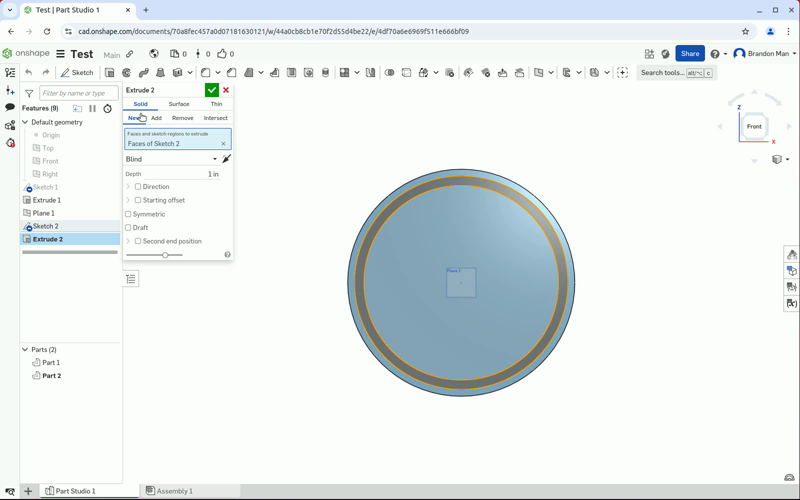
mouse_move(137, 120)
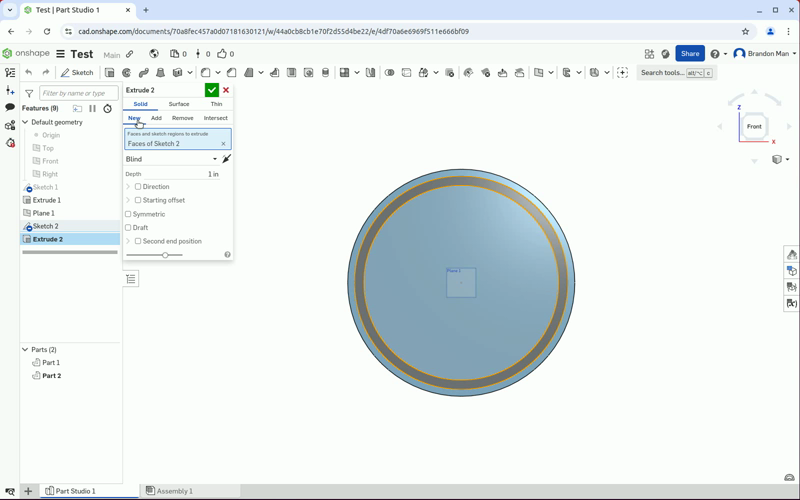
click(137, 120)
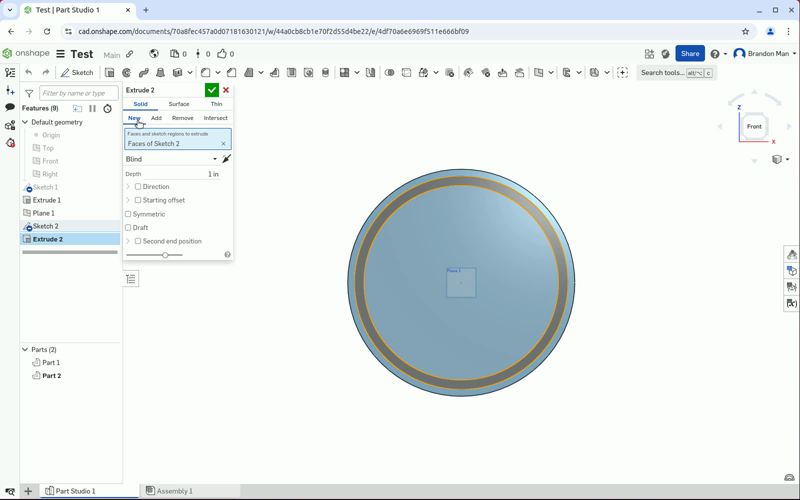
key(tab, 4)
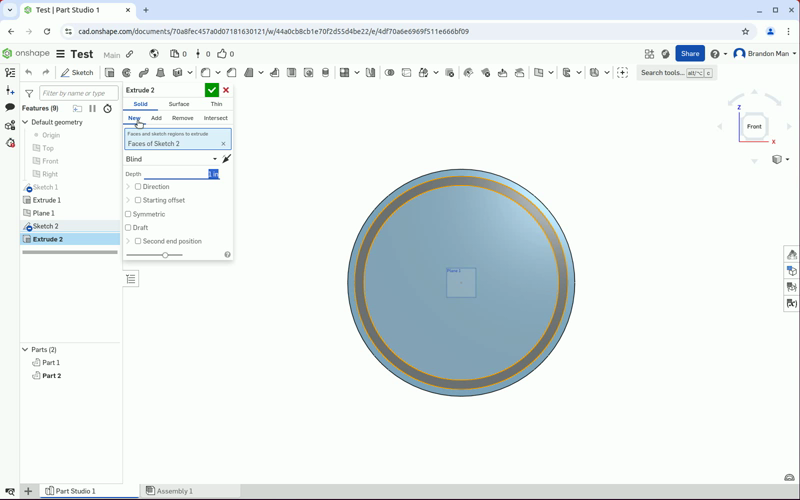
text(9.147)
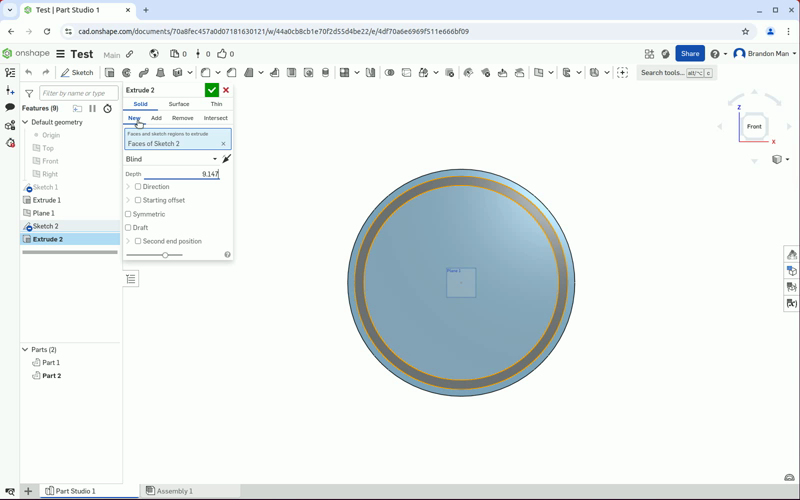
key(enter)
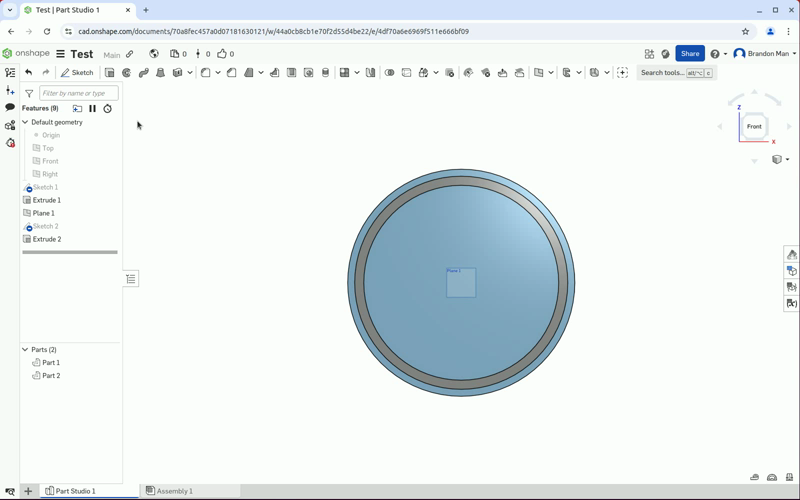
key(shift+h)
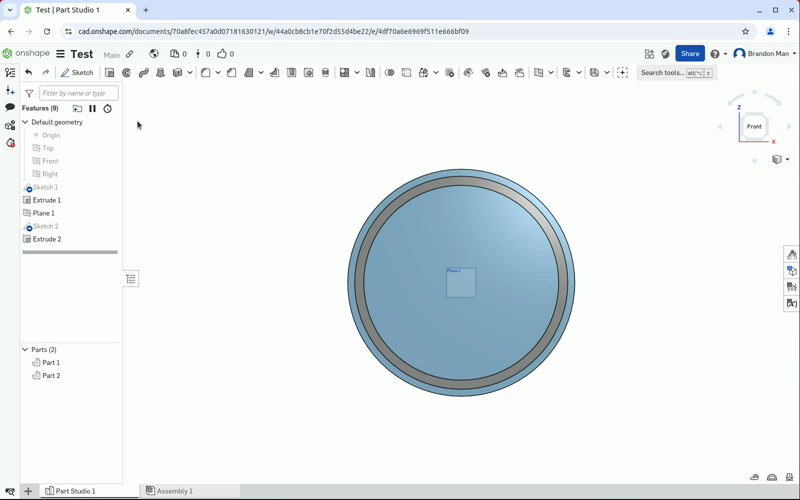
key(shift+h)
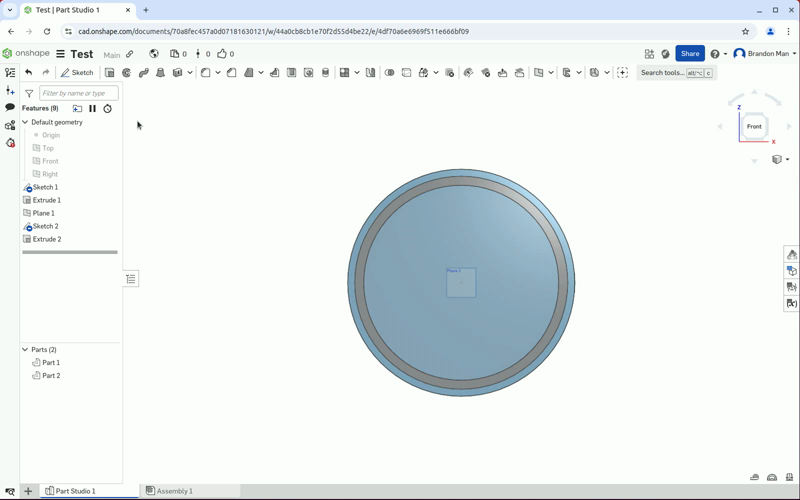
key(shift+7)
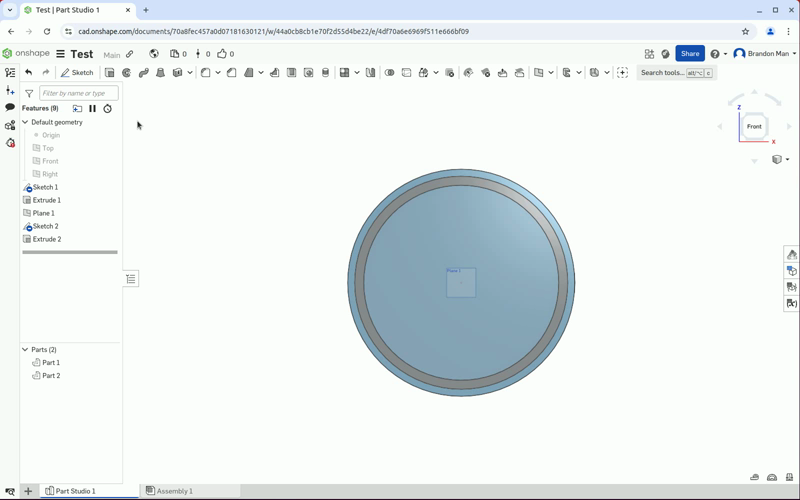
key(left, 2)
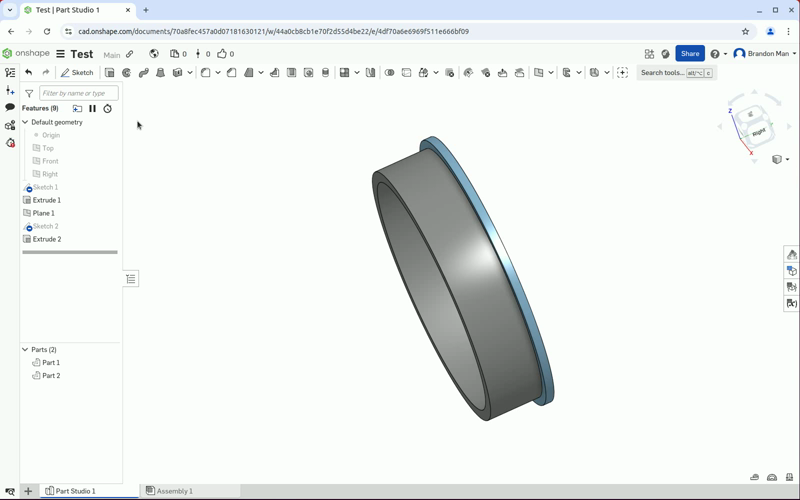
key(down, 2)
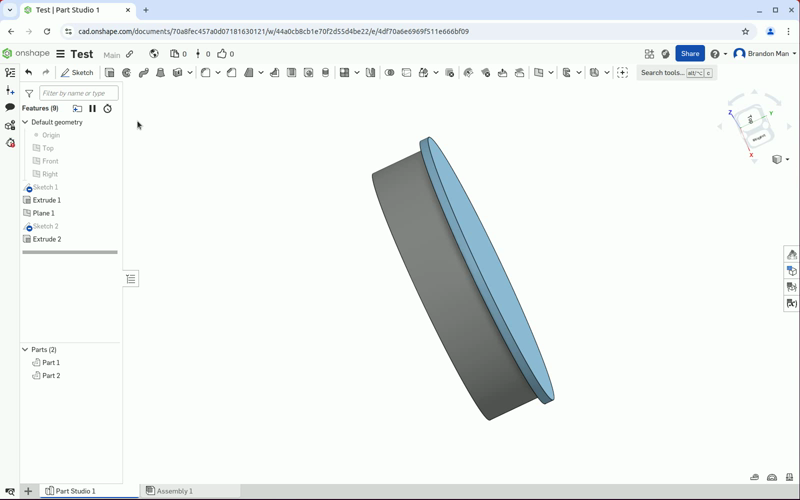
key(up, 2)
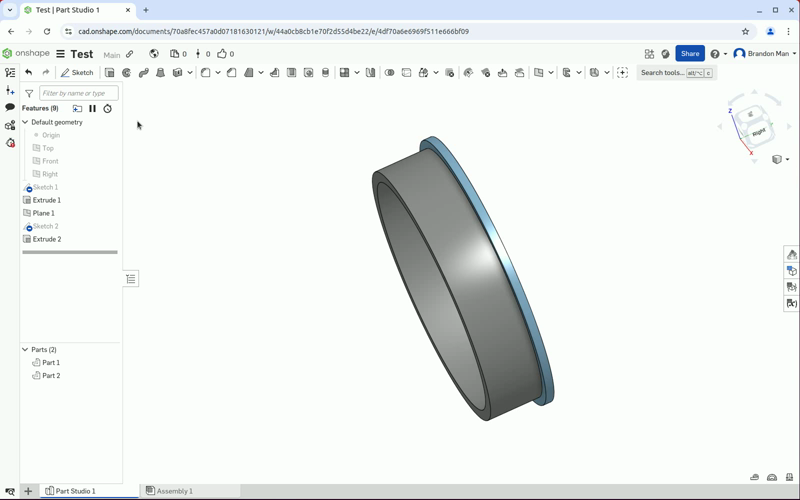
key(right, 2)
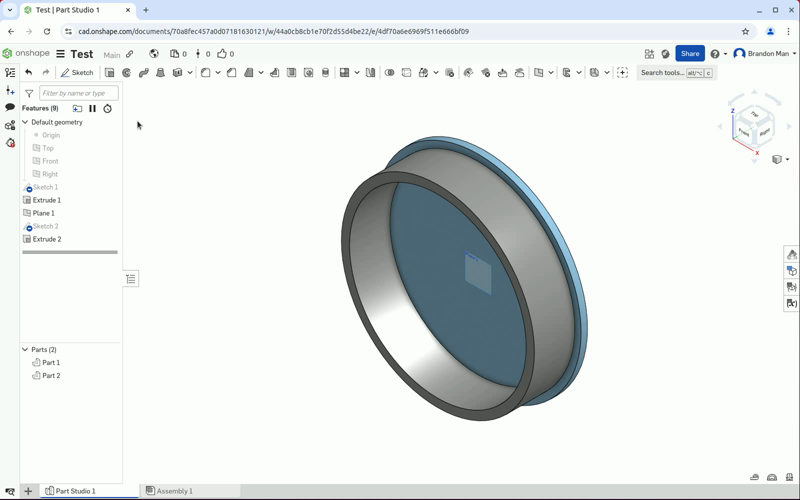
mouse_move(73, 189)
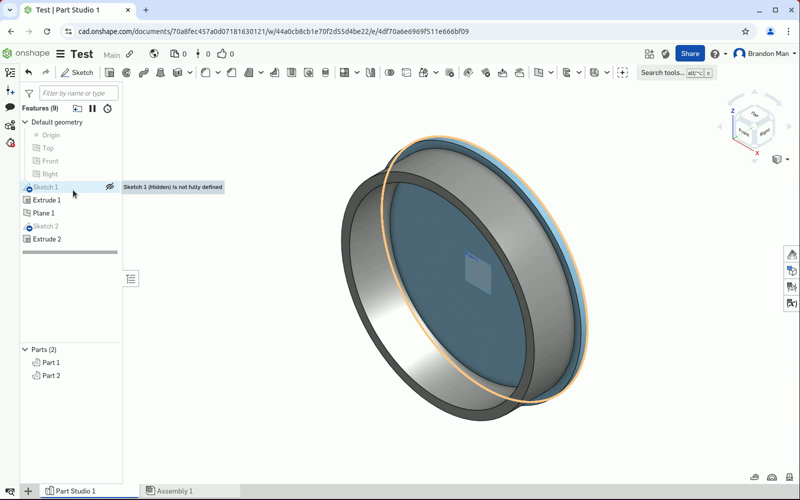
click(73, 189)